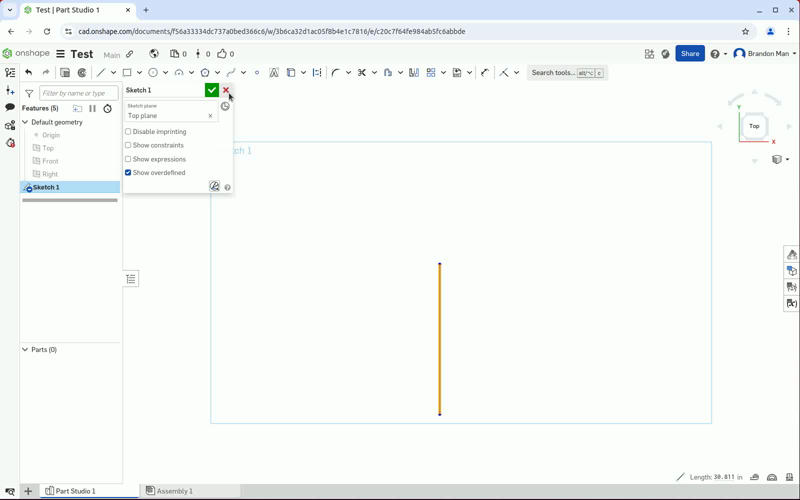
key(shift+h)
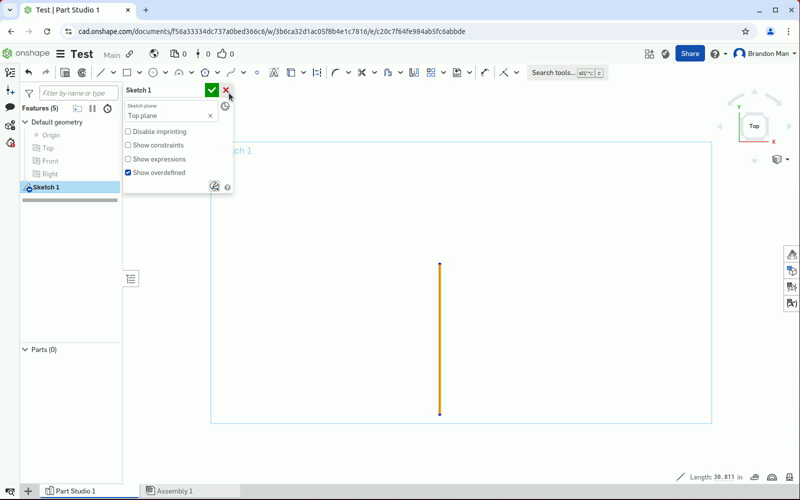
key(shift+s)
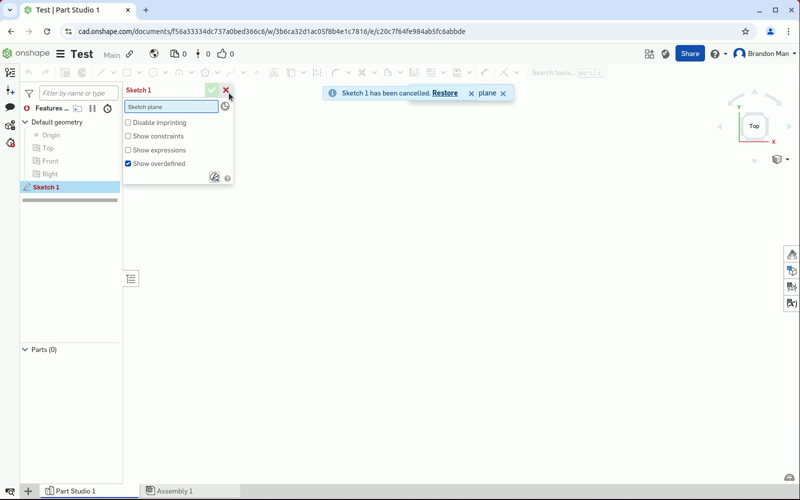
mouse_move(73, 150)
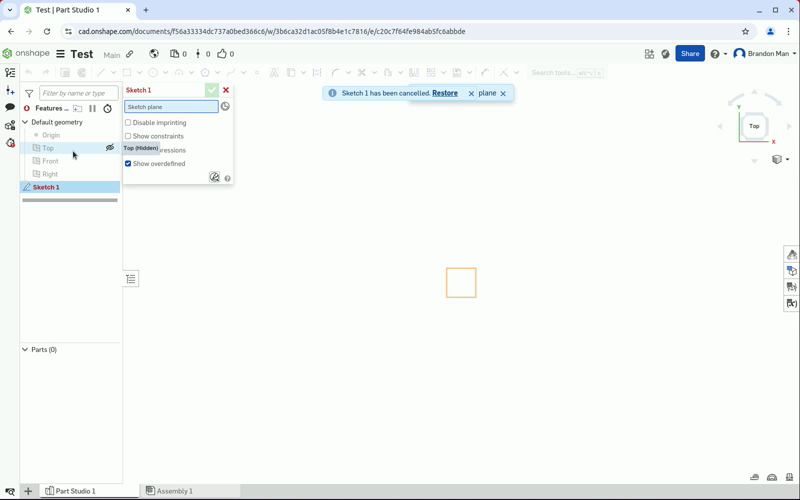
click(73, 150)
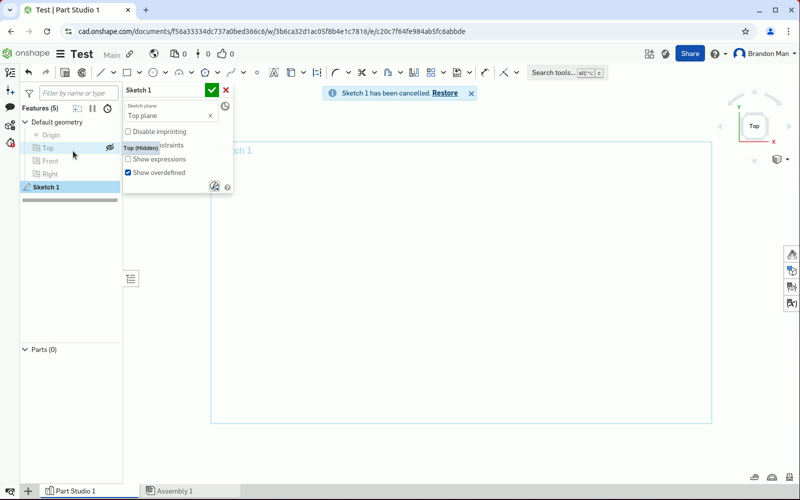
mouse_move(73, 352)
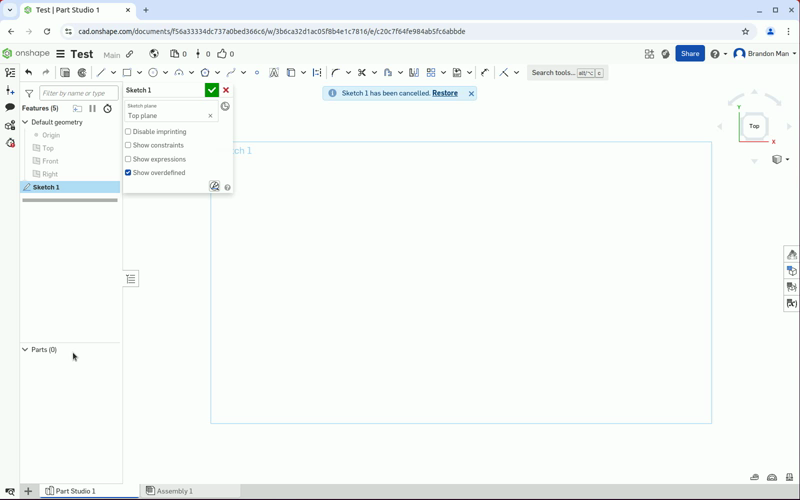
key(y)
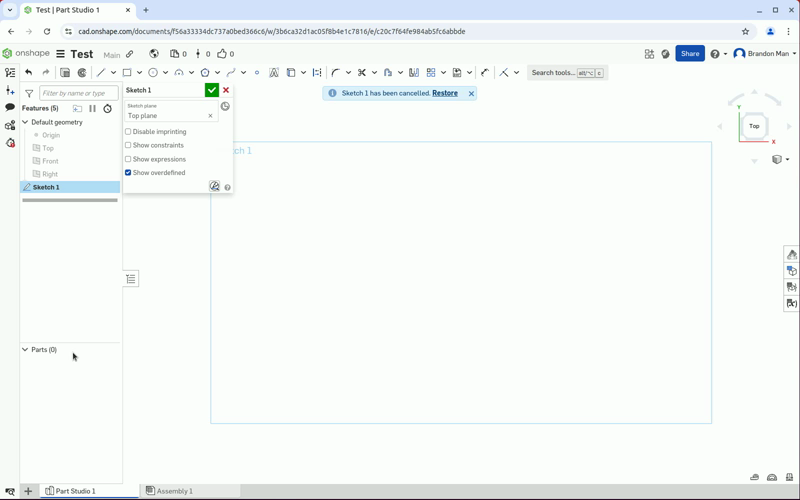
key(l)
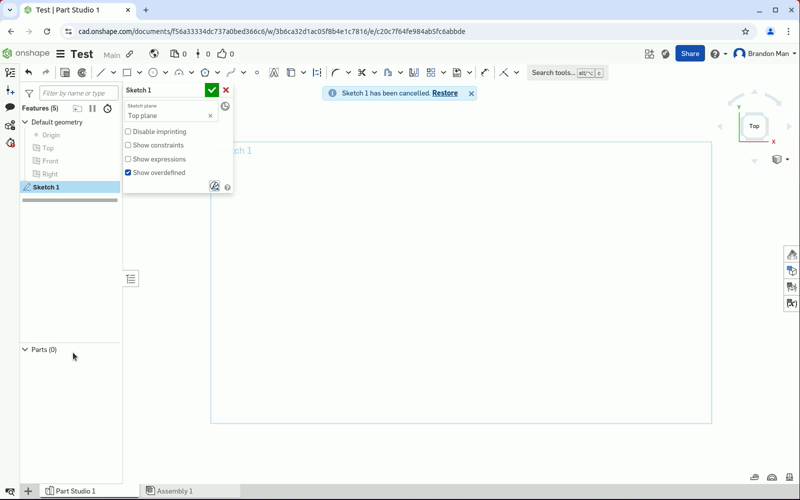
key_down(shift)
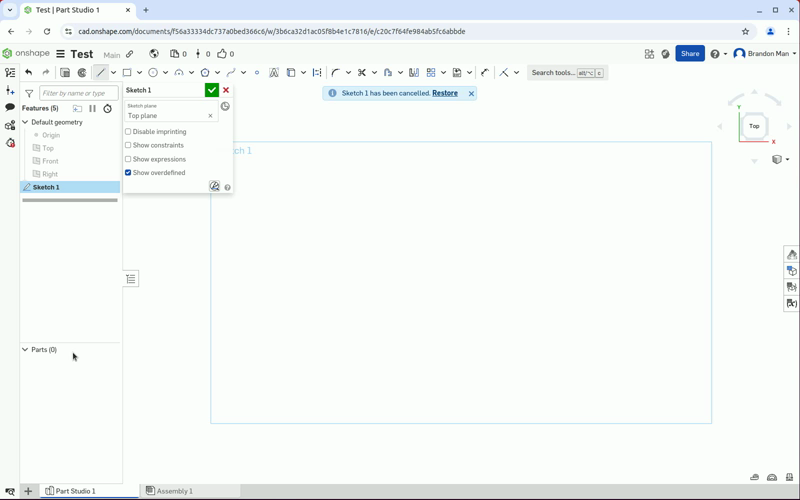
mouse_move(460, 337)
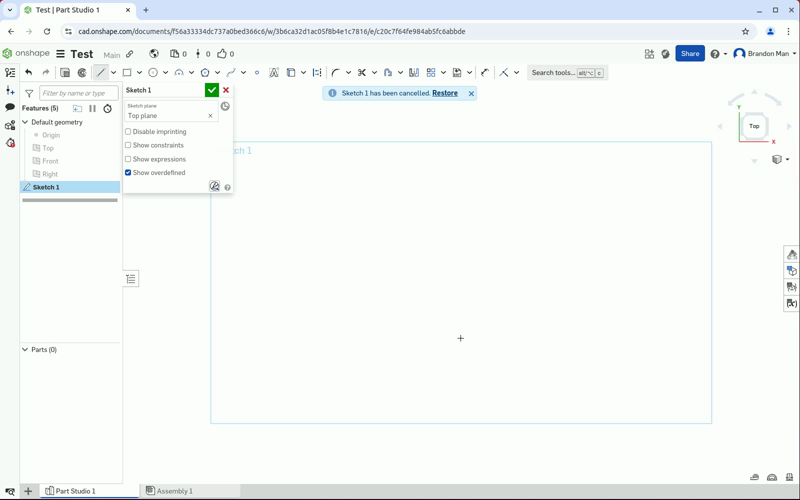
click(460, 337)
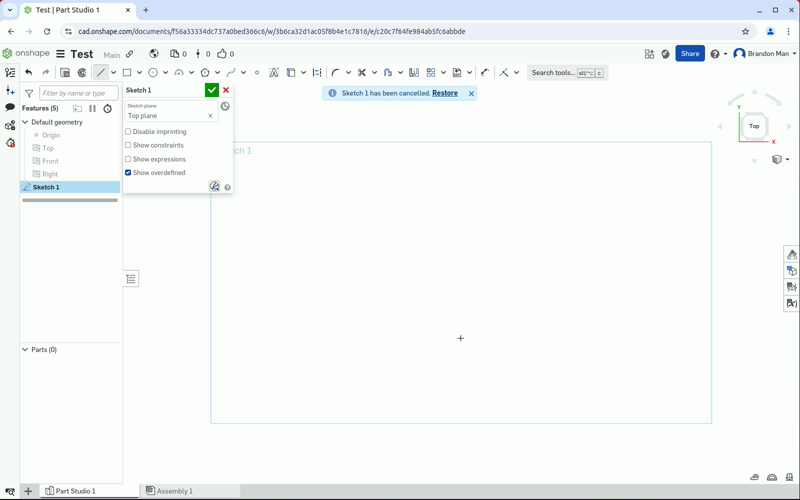
key_up(shift)
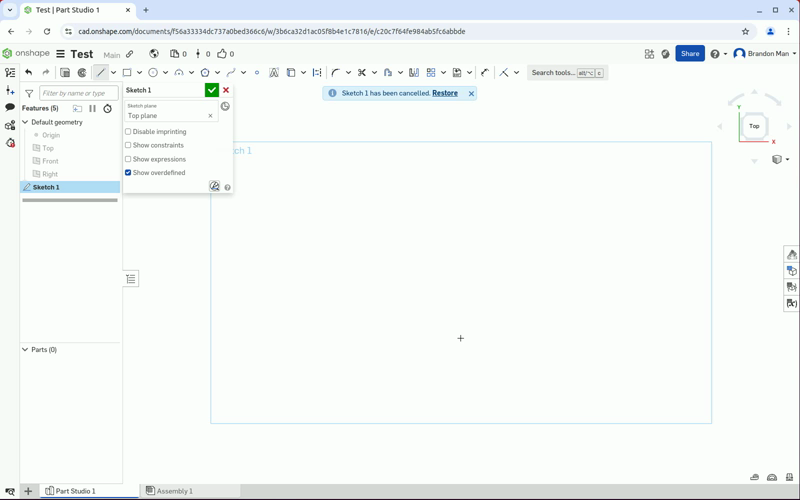
key_down(shift)
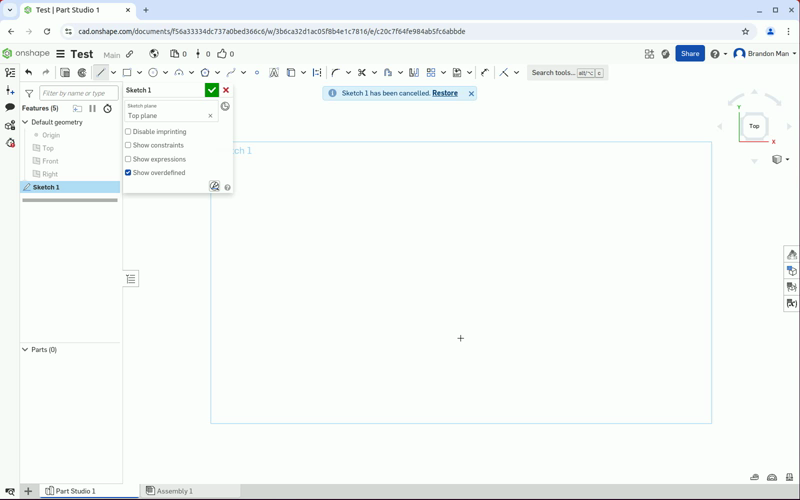
mouse_move(573, 337)
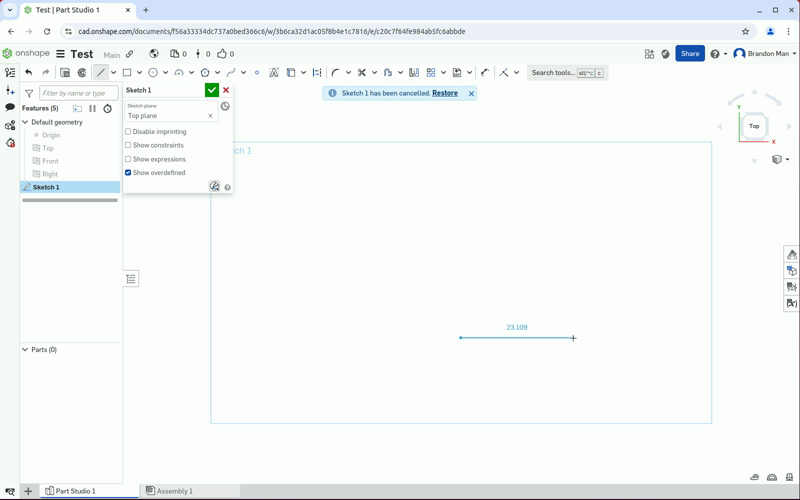
click(573, 337)
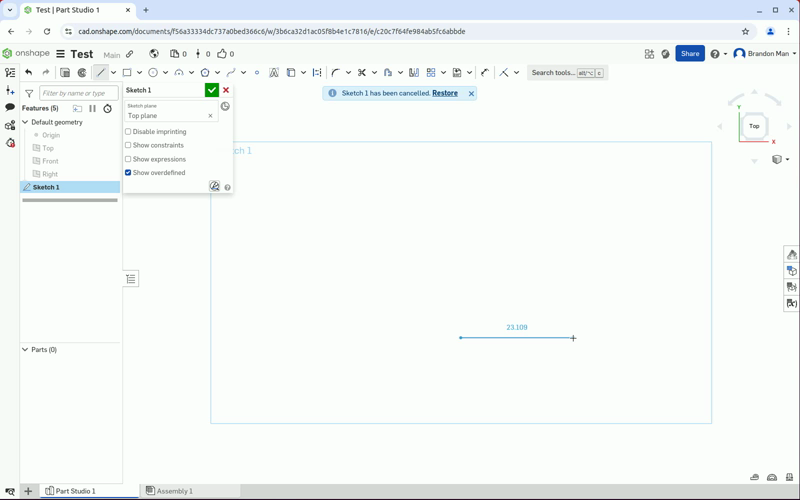
key_up(shift)
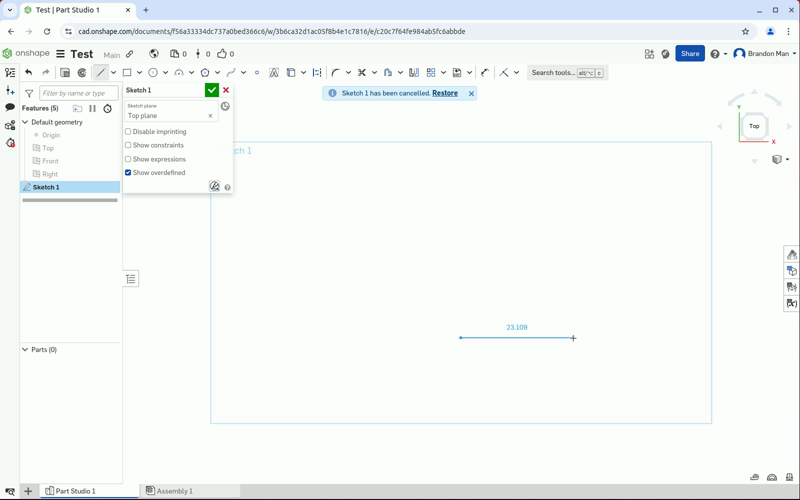
key_down(shift)
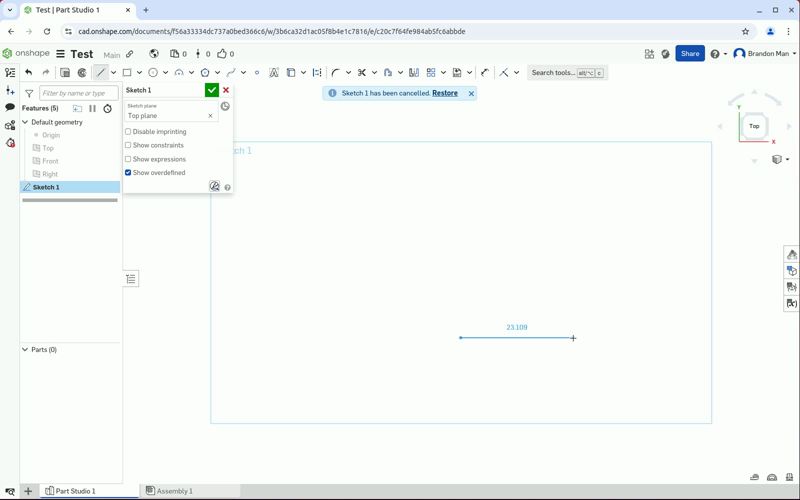
mouse_move(589, 337)
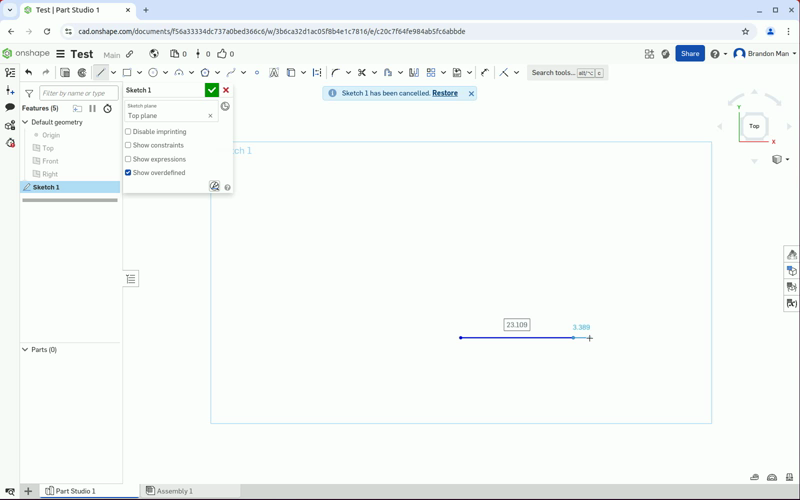
mouse_move(573, 282)
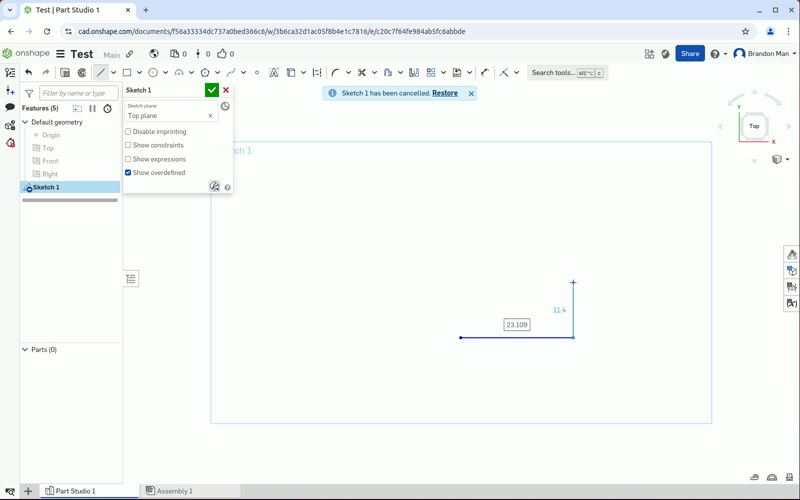
click(573, 282)
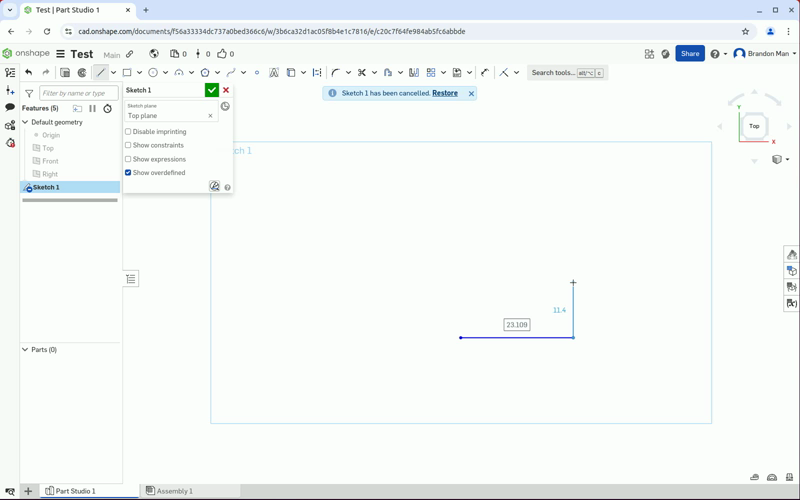
key_up(shift)
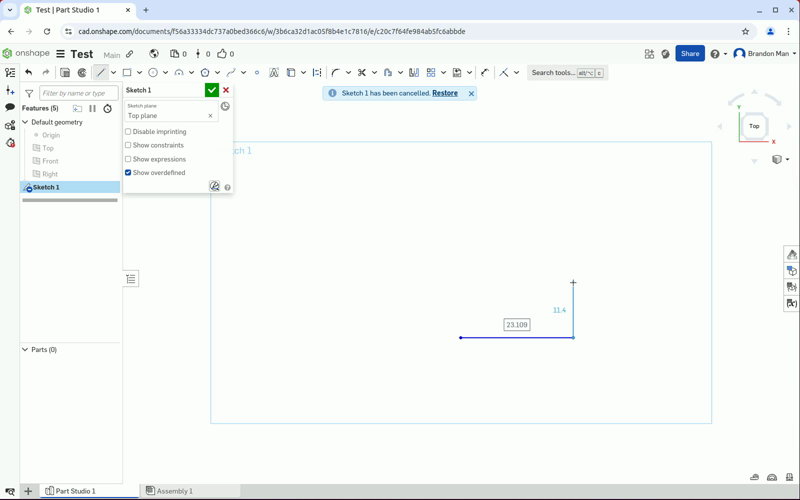
key_down(shift)
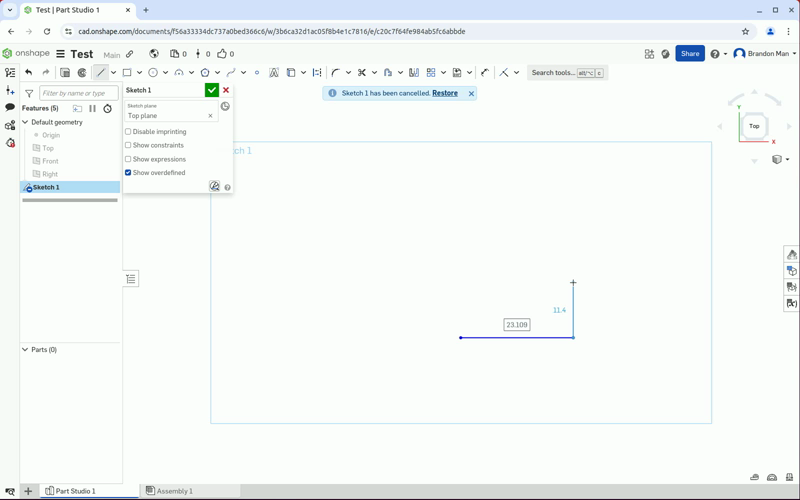
mouse_move(460, 282)
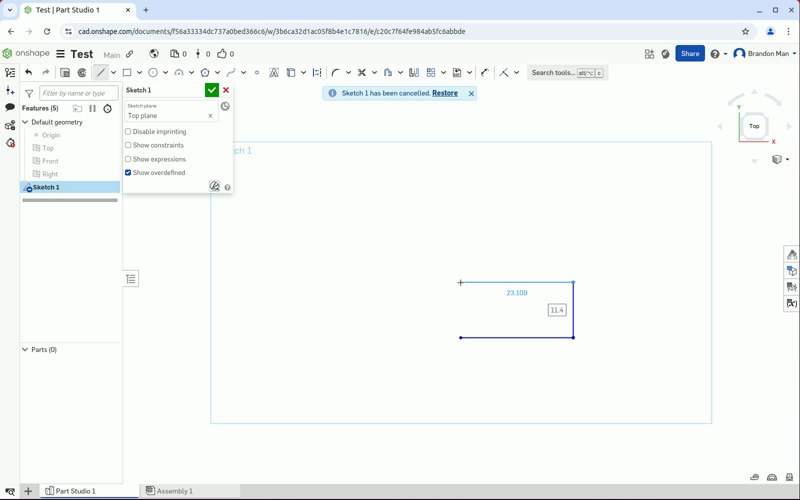
click(460, 282)
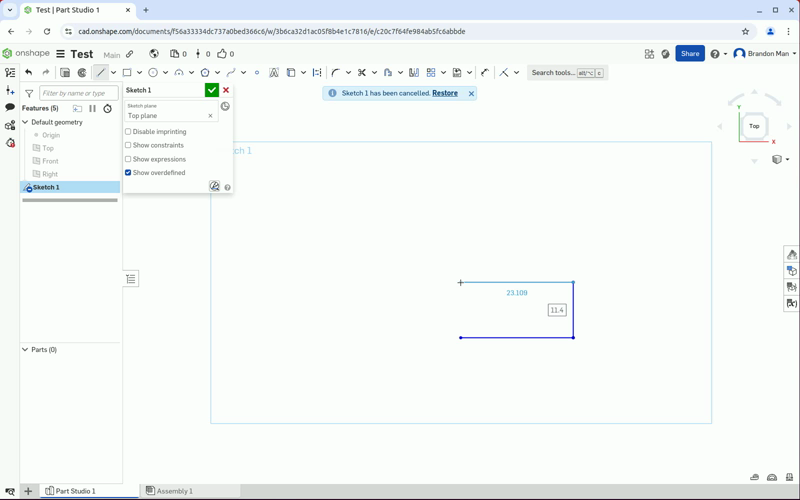
key_up(shift)
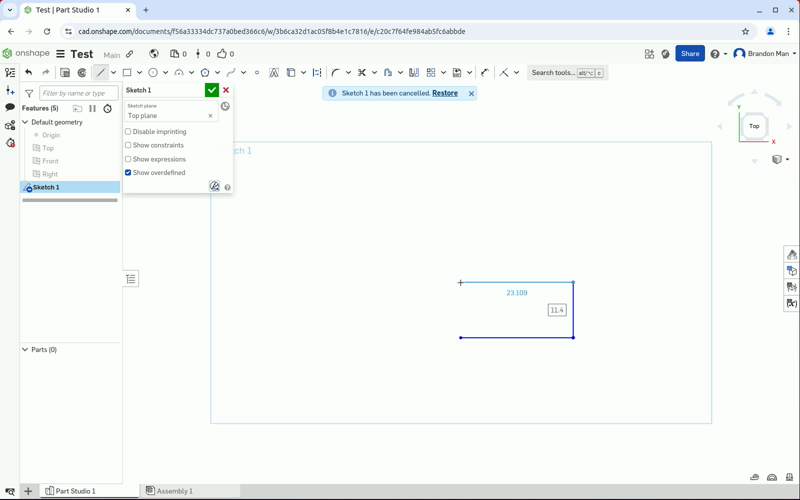
mouse_move(490, 282)
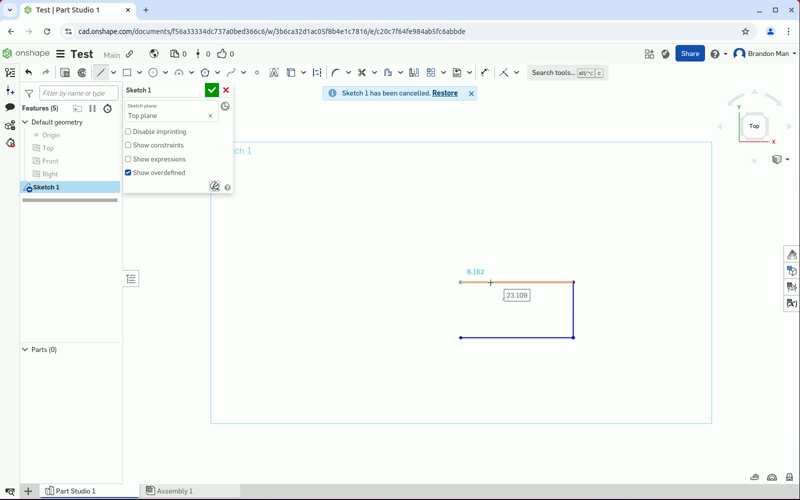
key_down(shift)
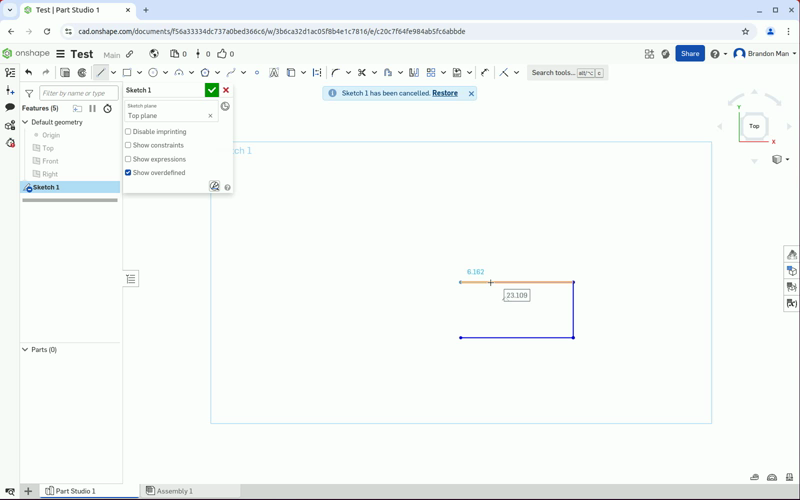
mouse_move(460, 337)
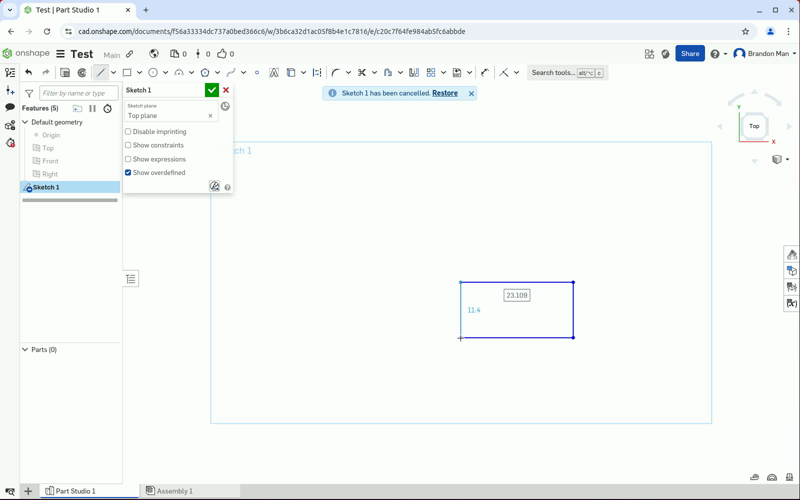
key_up(shift)
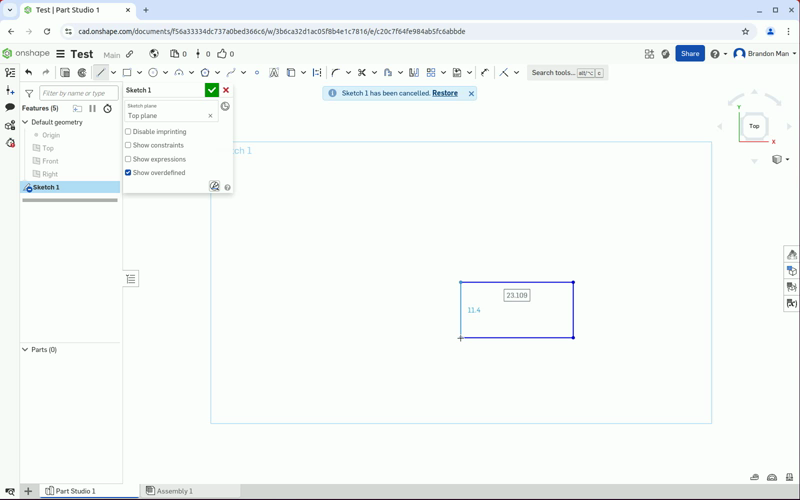
click(460, 337)
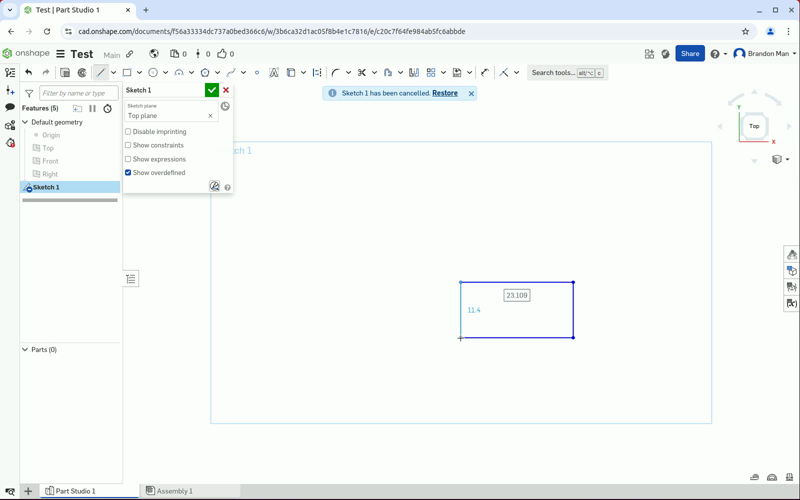
key(esc)
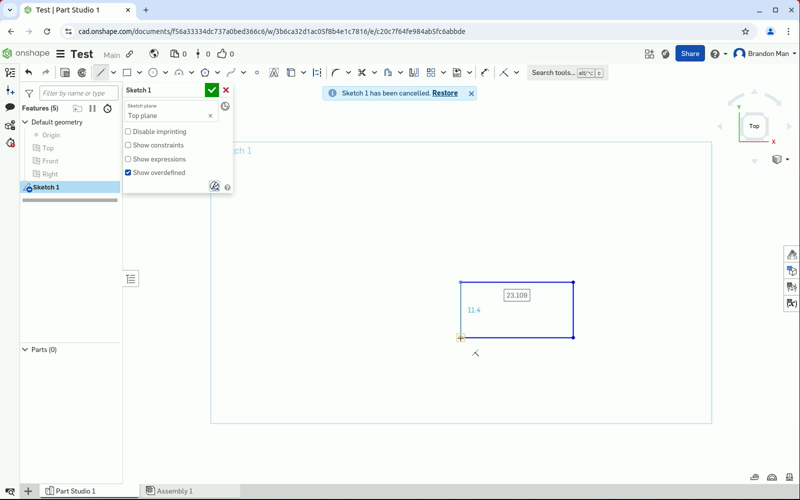
mouse_move(548, 330)
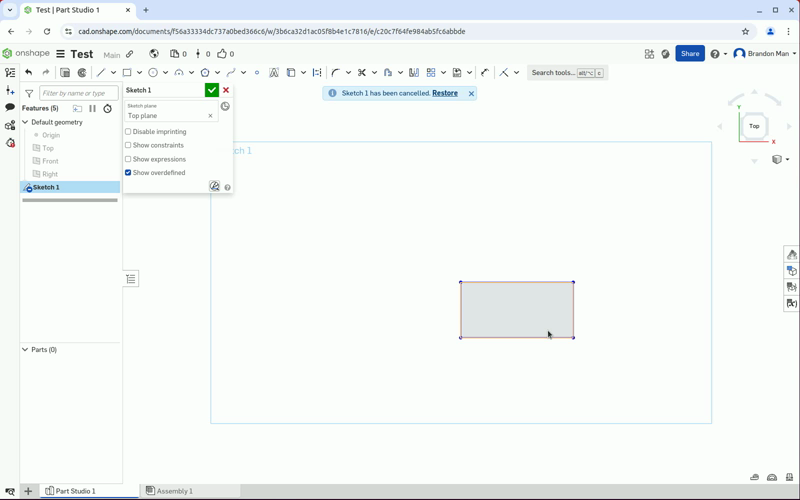
click(548, 330)
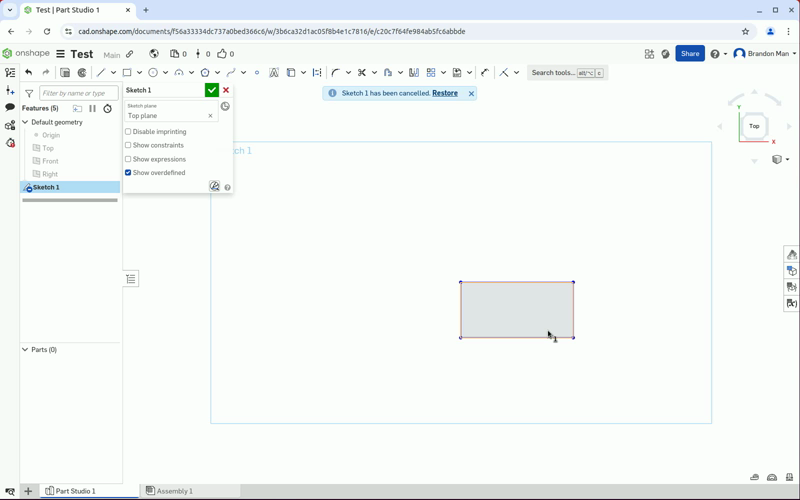
mouse_move(73, 352)
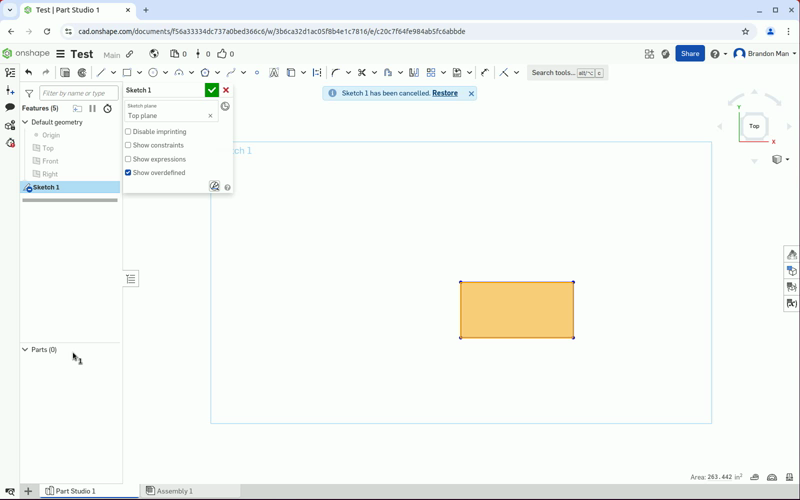
key(shift+y)
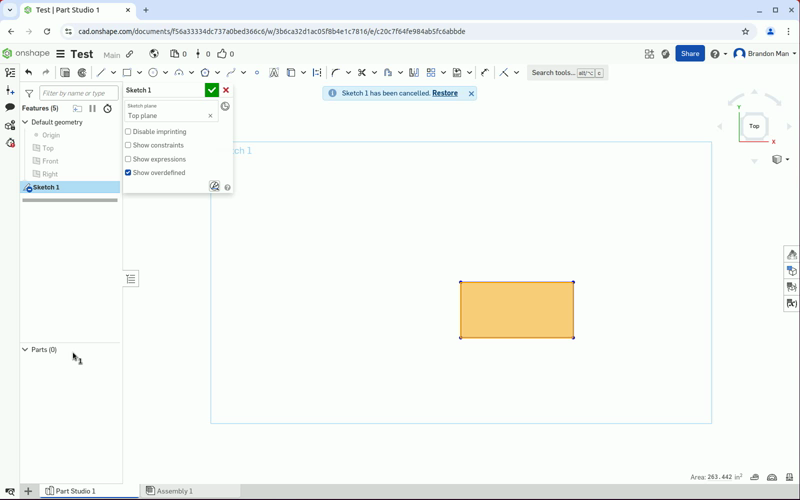
key(shift+e)
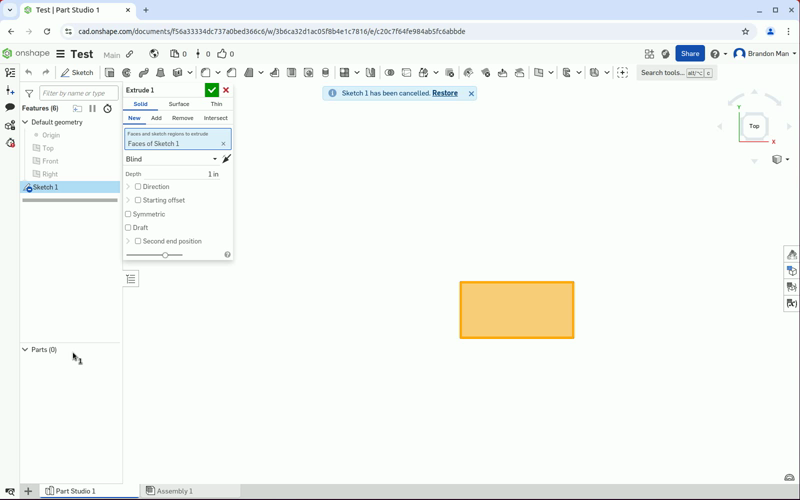
mouse_move(143, 106)
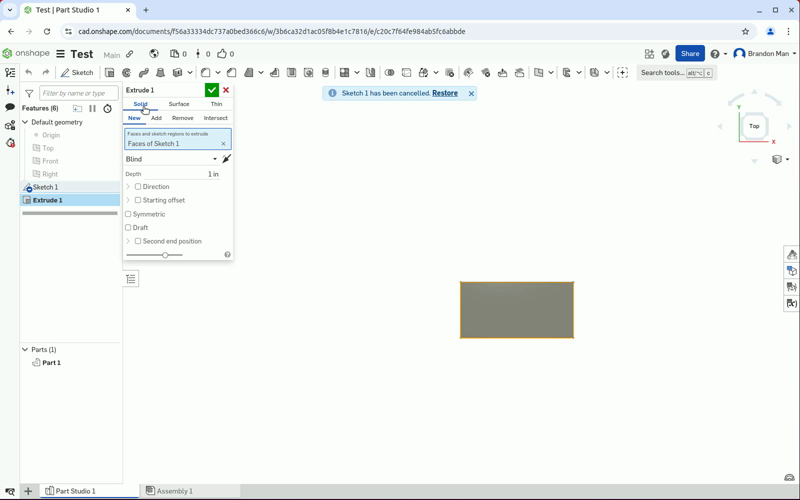
click(143, 106)
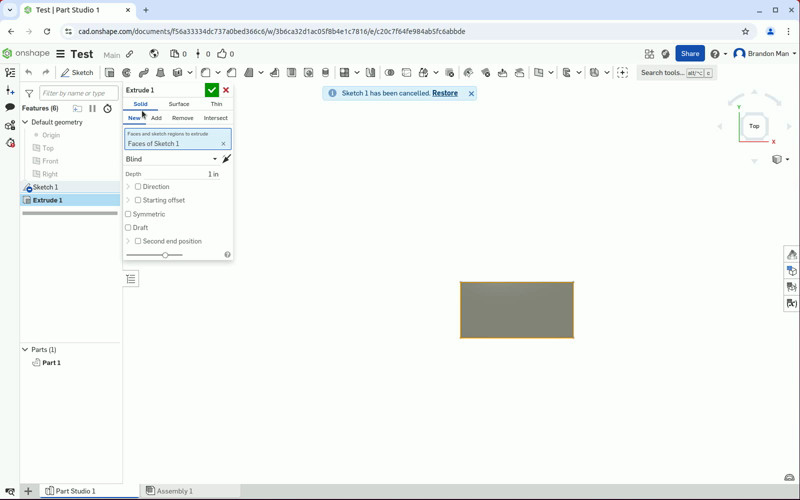
mouse_move(137, 120)
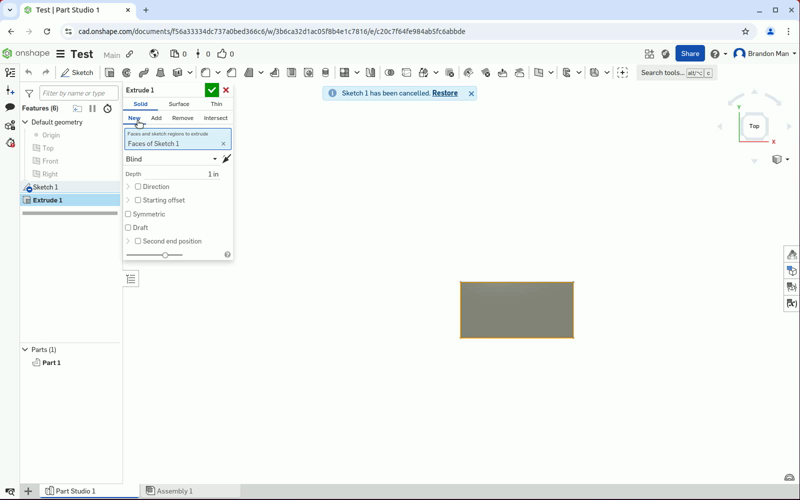
click(137, 120)
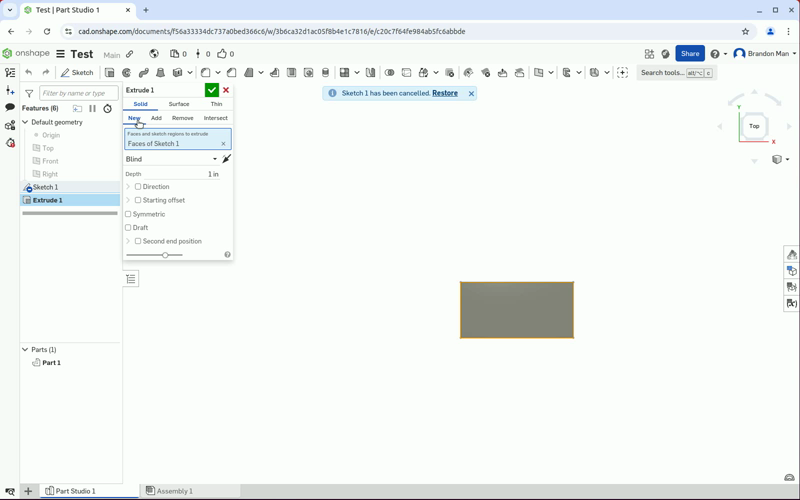
key(tab, 4)
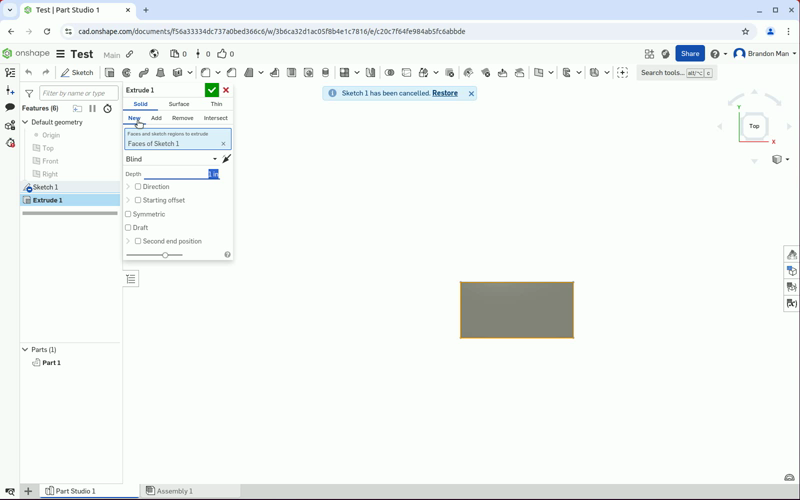
text(3.37)
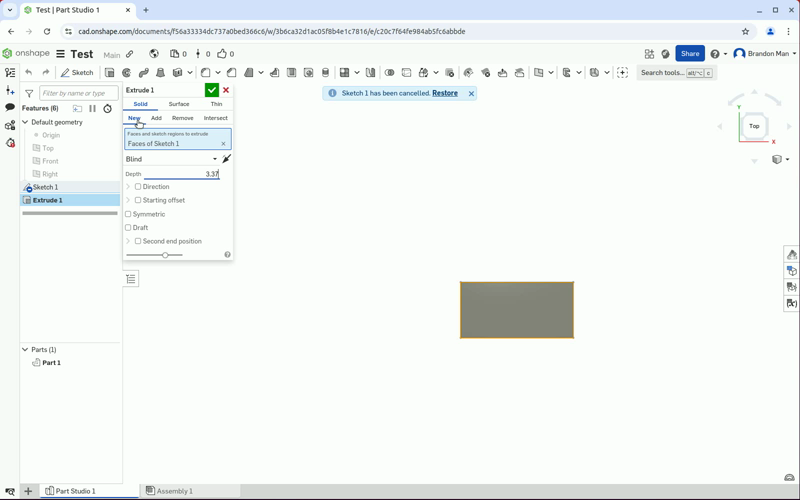
key(enter)
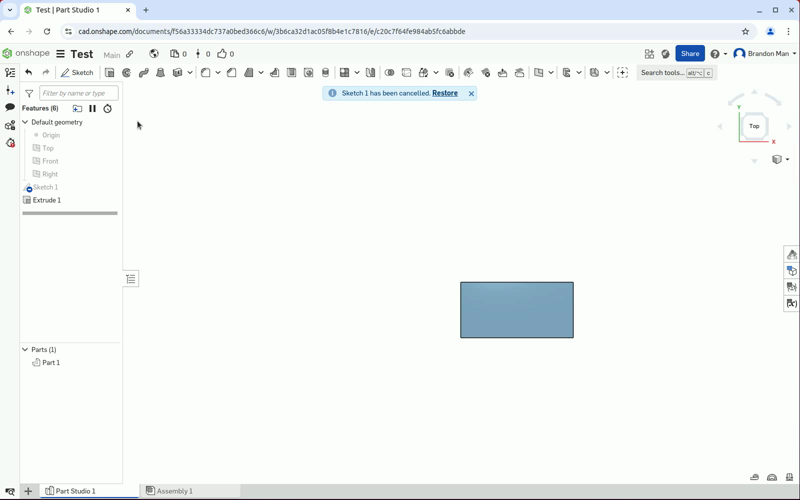
key(shift+h)
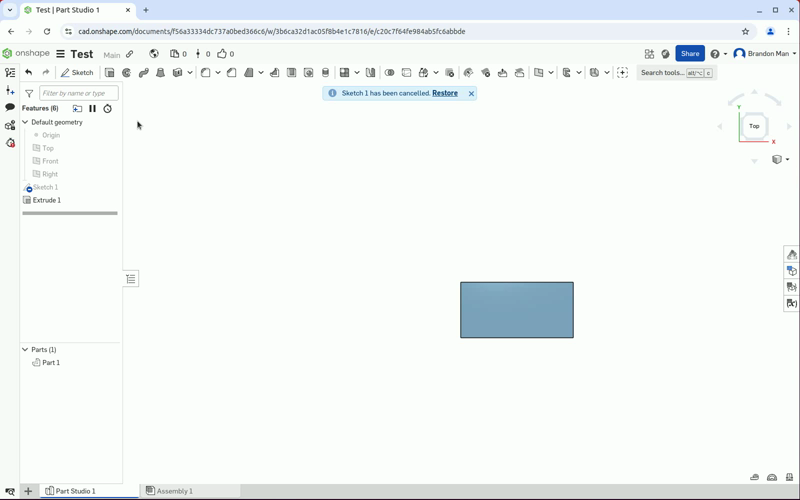
key(shift+h)
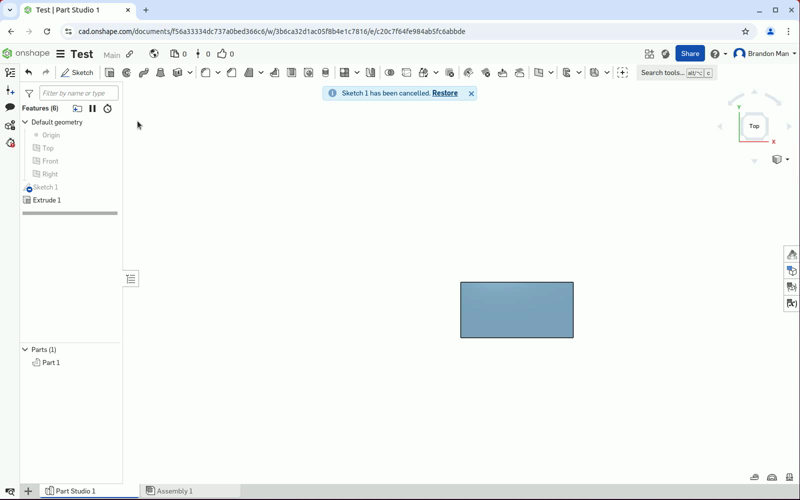
mouse_move(73, 189)
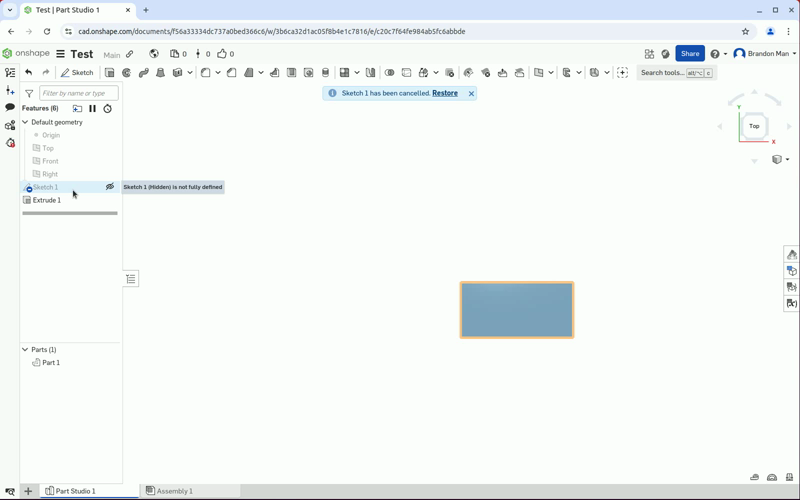
click(73, 189)
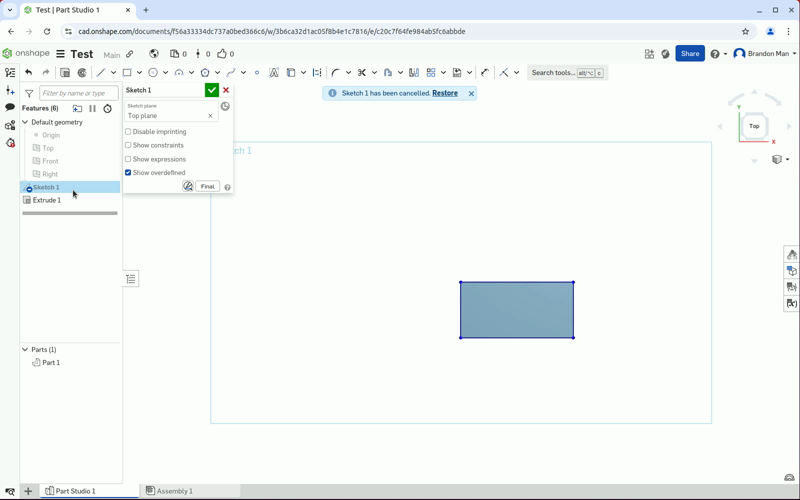
mouse_move(229, 92)
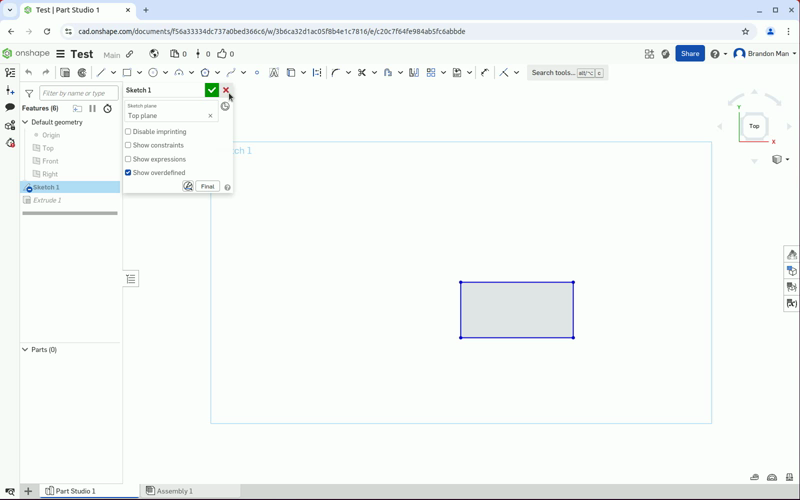
click(229, 92)
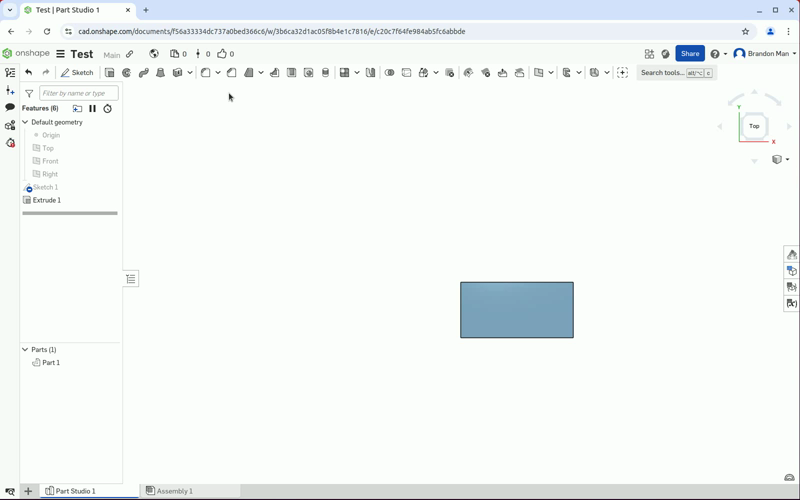
mouse_move(541, 75)
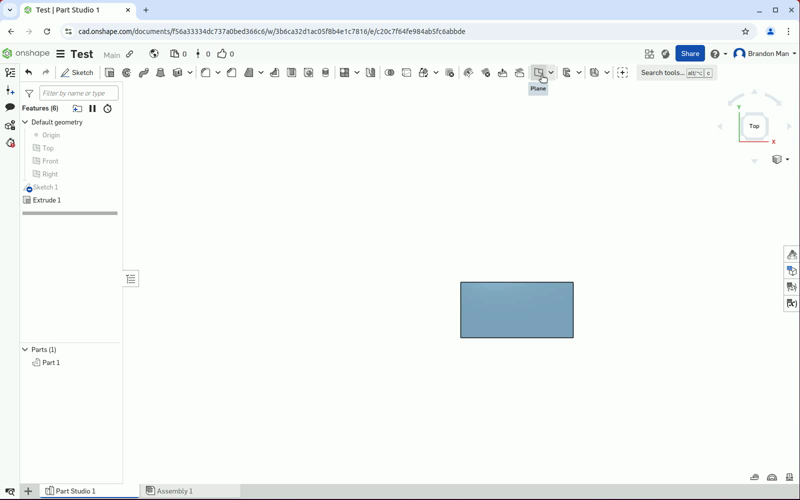
click(541, 75)
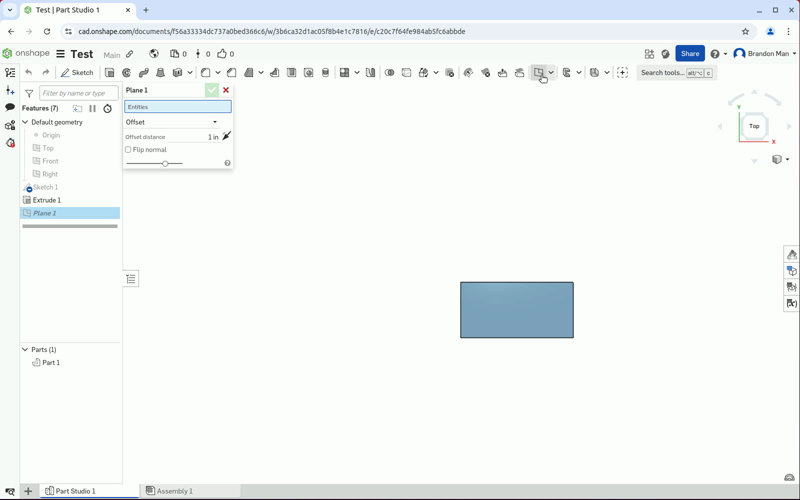
mouse_move(73, 150)
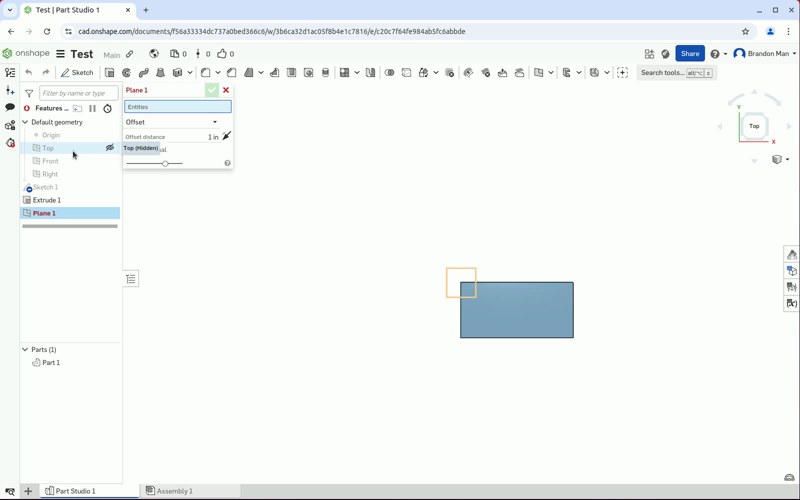
click(73, 150)
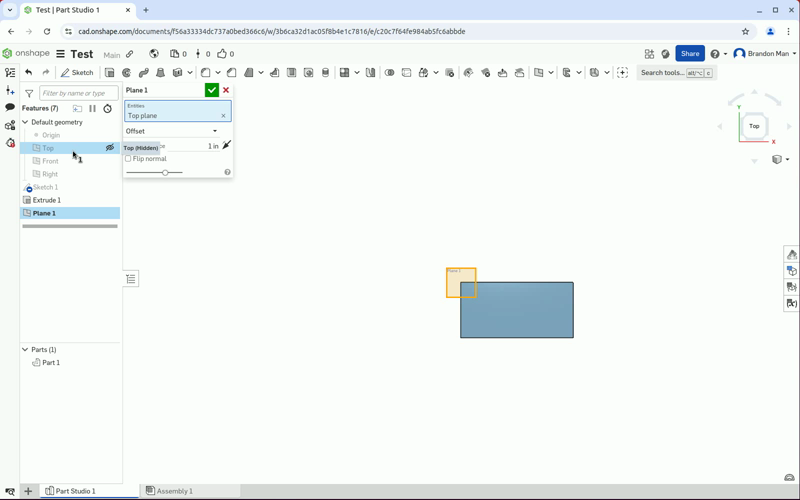
key(tab, 2)
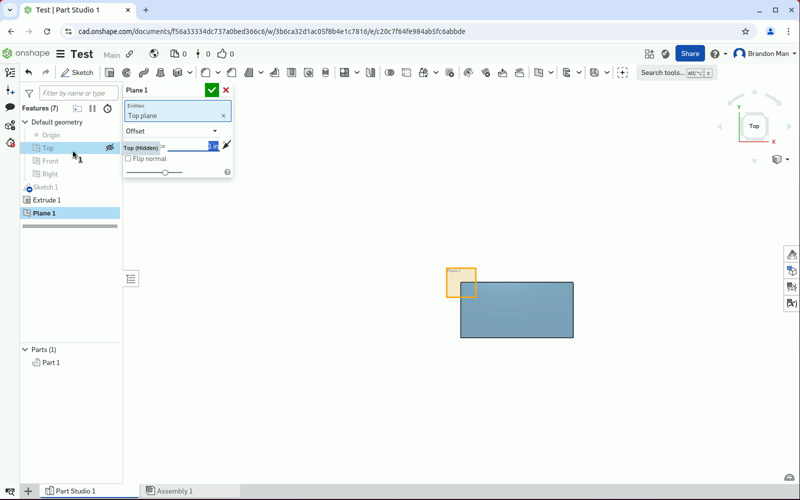
text(3.358)
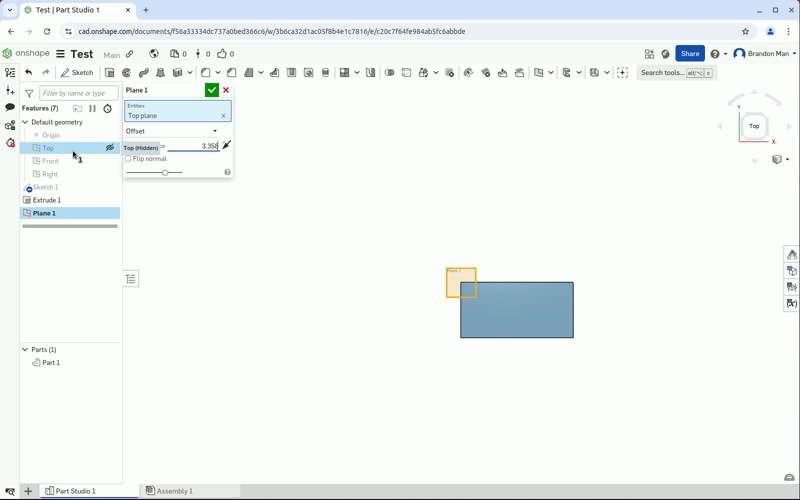
key(enter, 2)
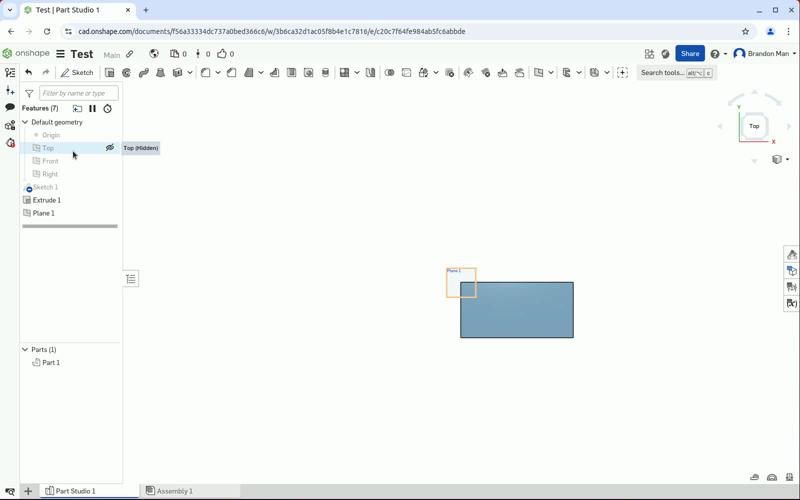
key(shift+s)
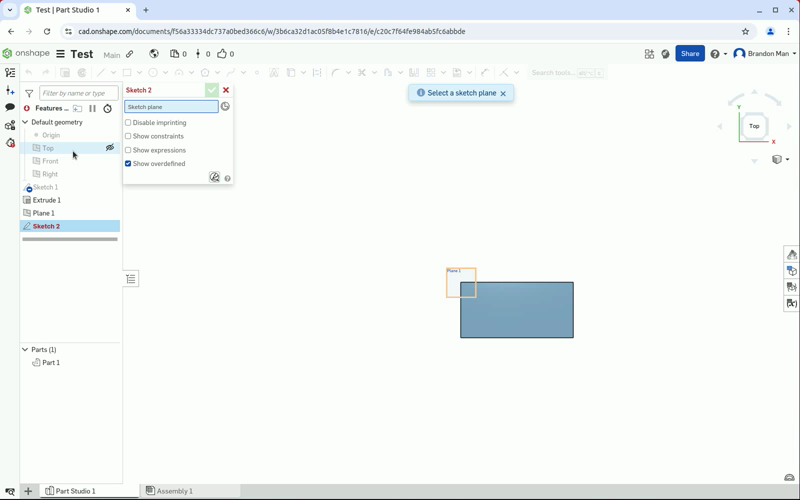
mouse_move(73, 215)
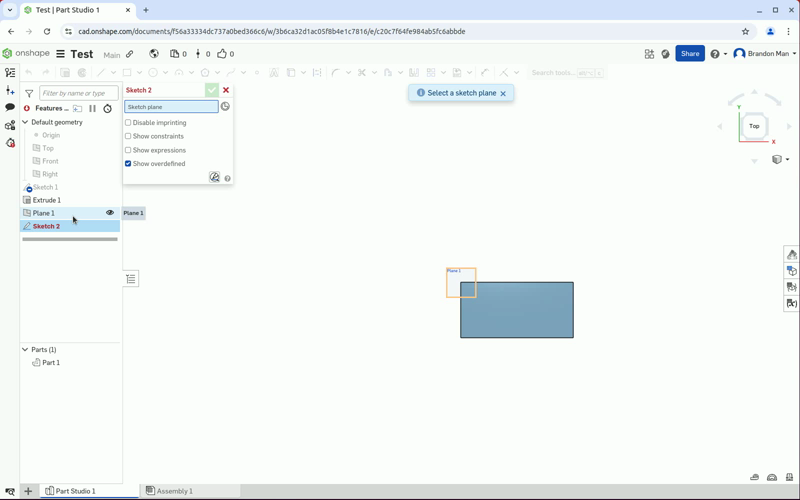
click(73, 215)
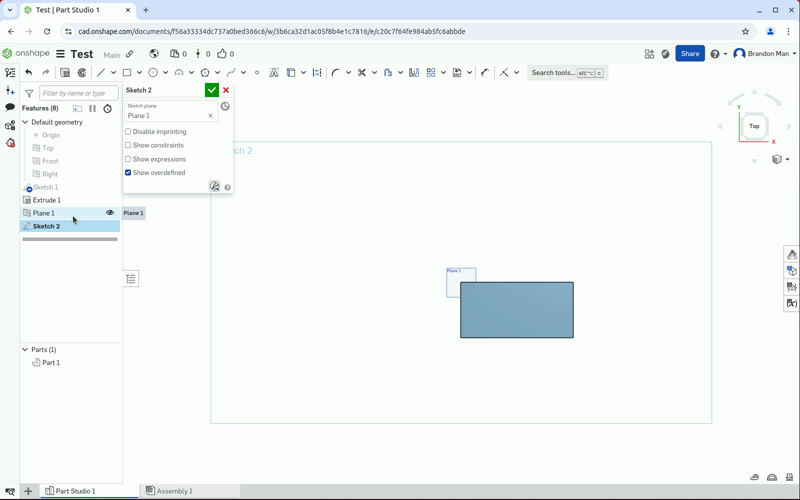
mouse_move(73, 352)
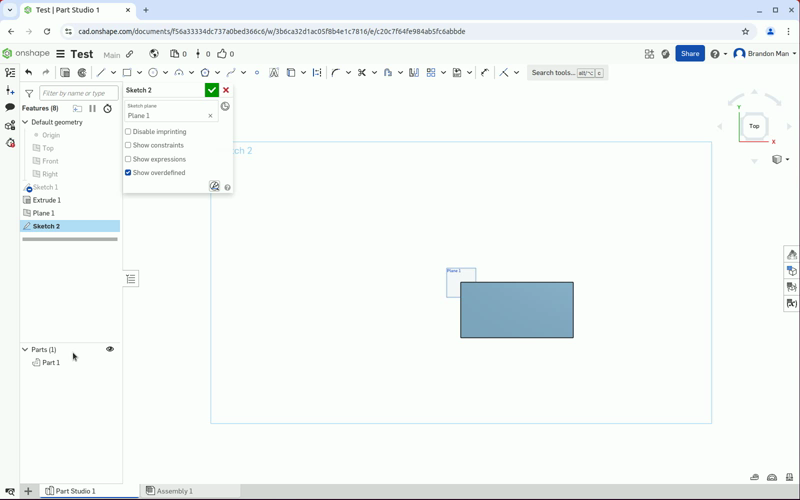
key(y)
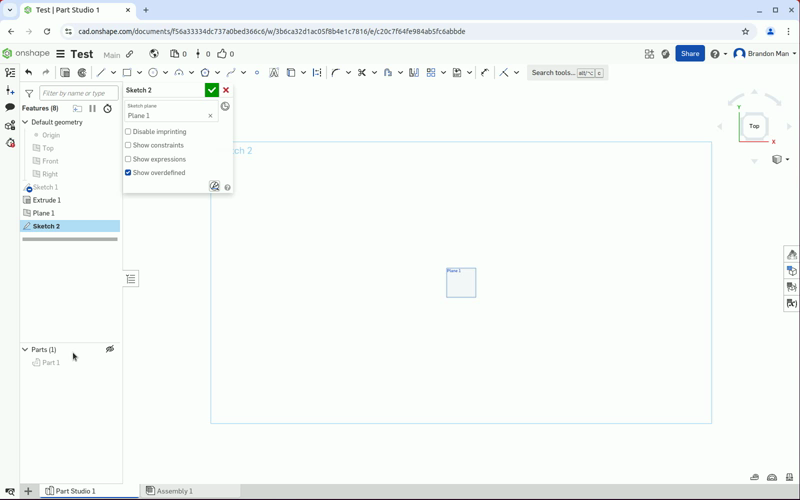
key(c)
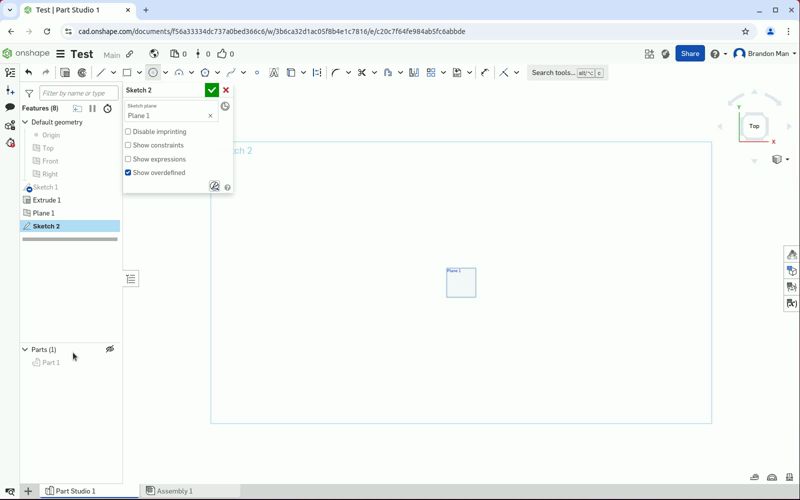
key_down(shift)
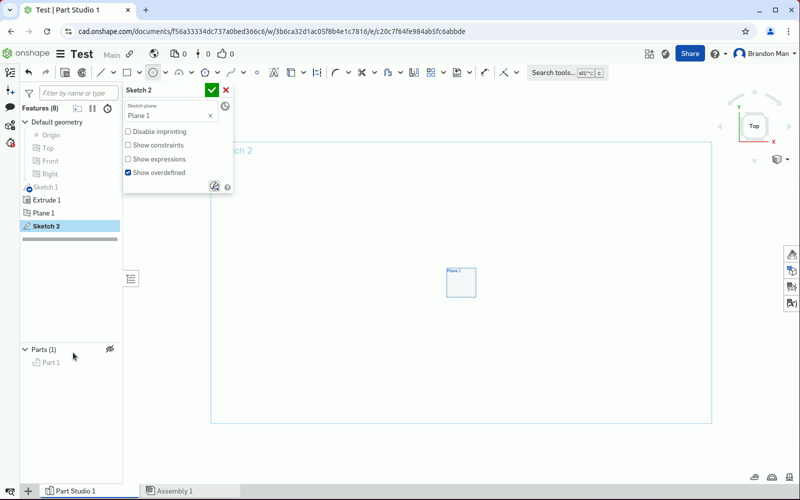
mouse_move(517, 311)
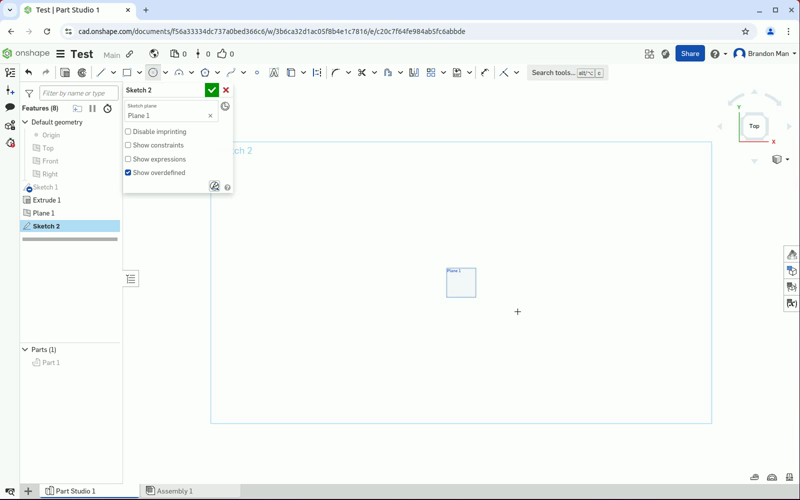
click(517, 311)
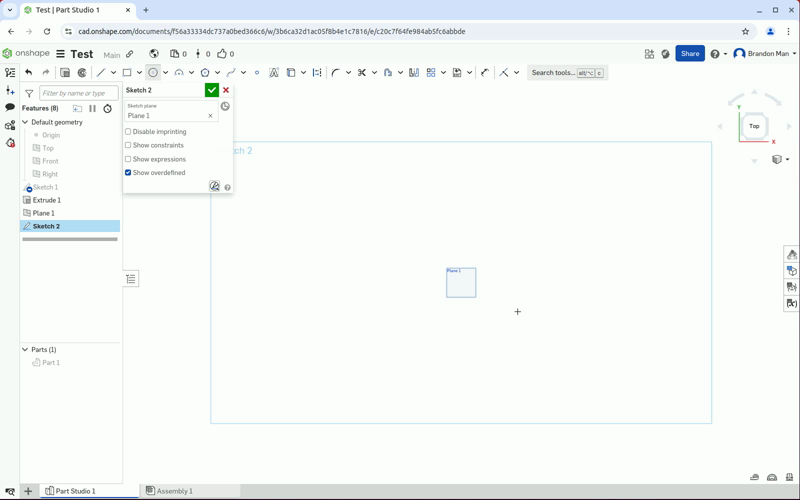
key_up(shift)
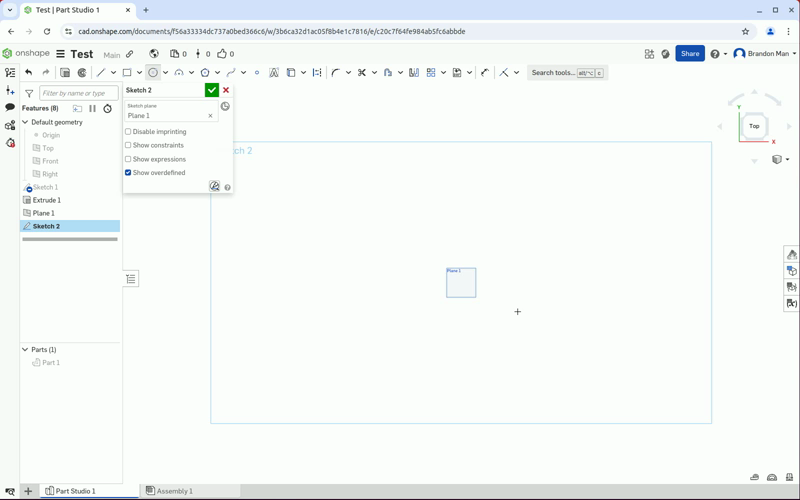
mouse_move(530, 311)
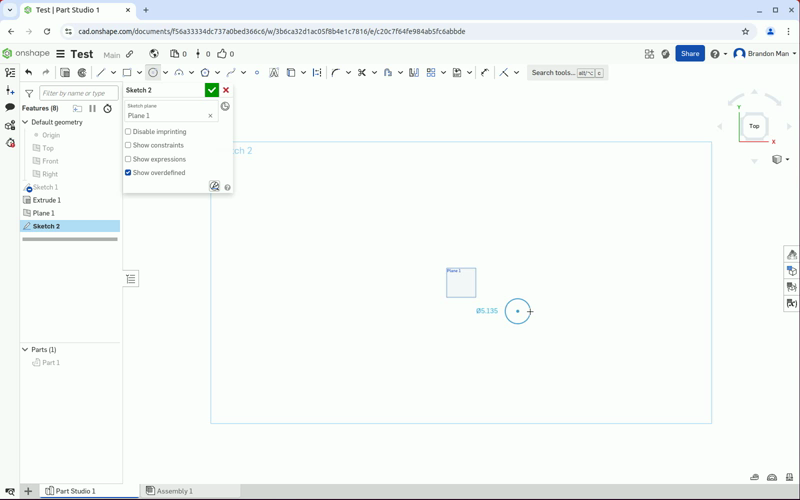
click(530, 311)
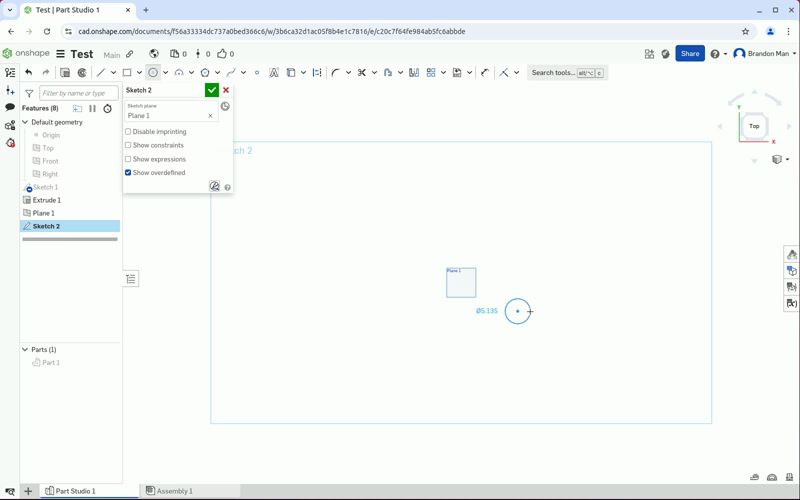
key(esc)
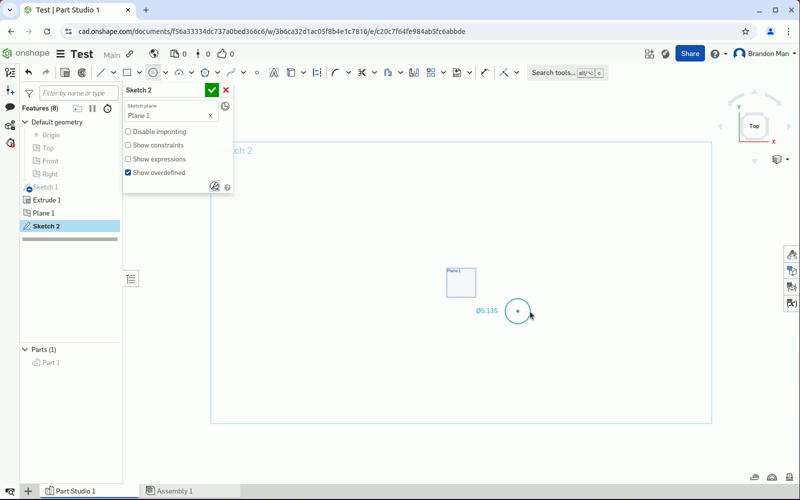
mouse_move(519, 312)
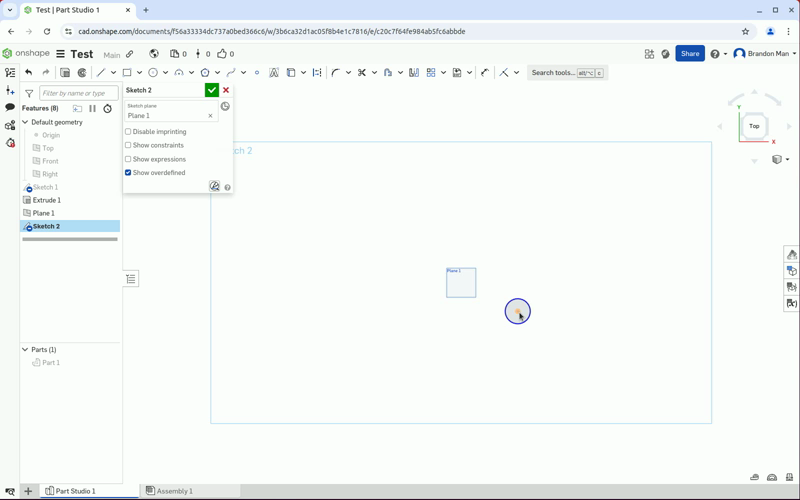
scroll(6)
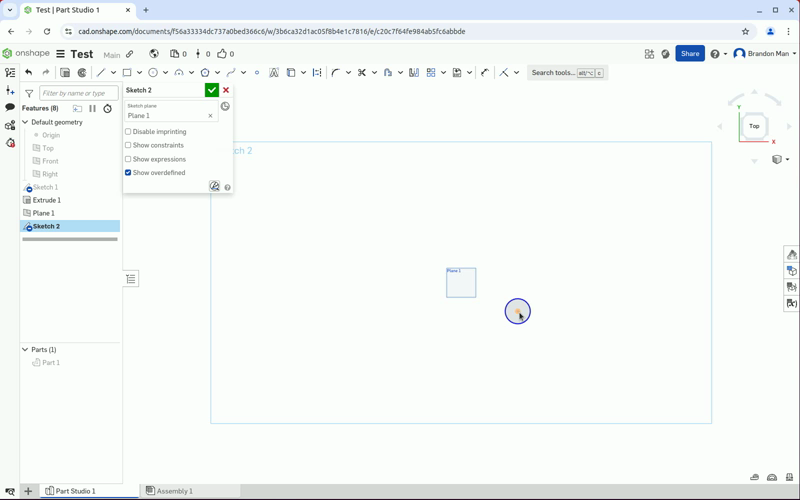
scroll(6)
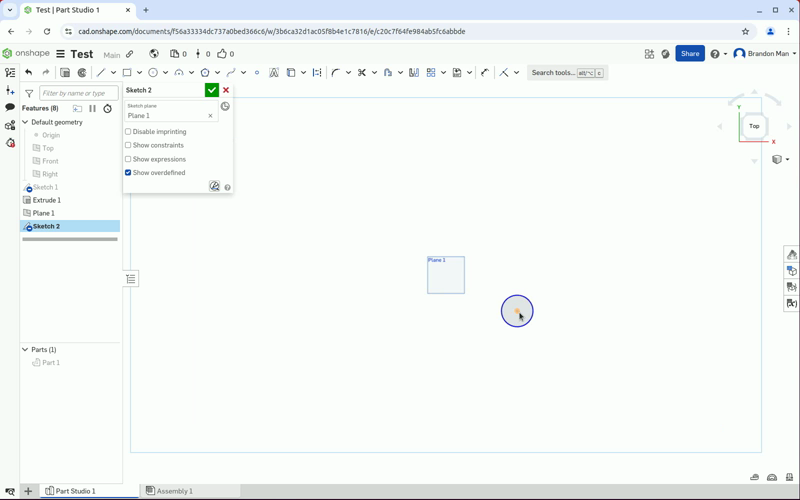
scroll(6)
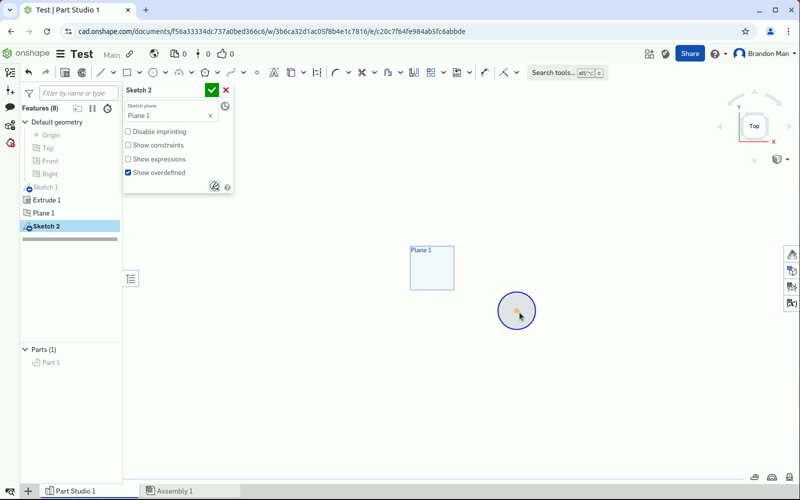
scroll(6)
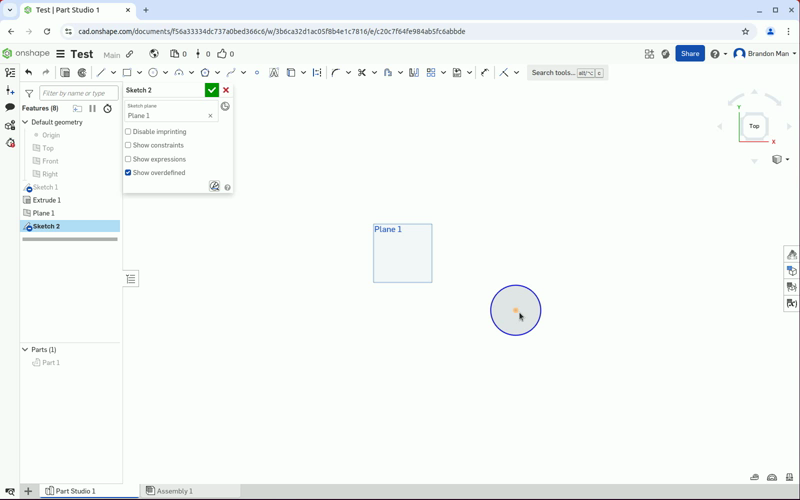
scroll(6)
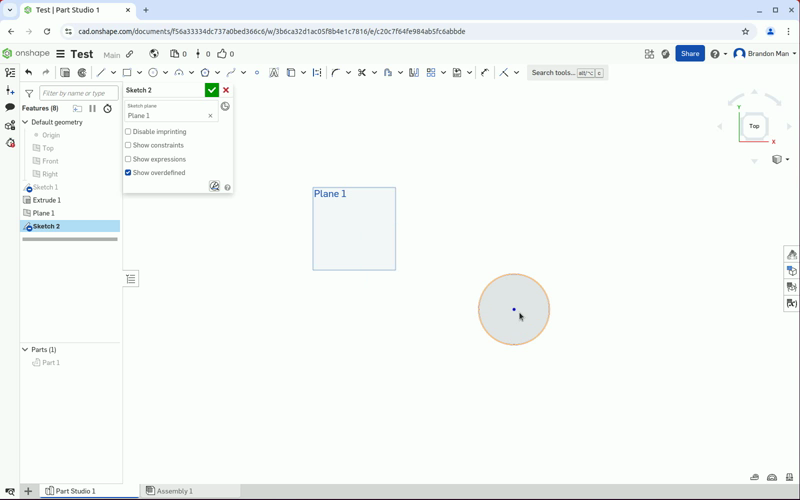
scroll(6)
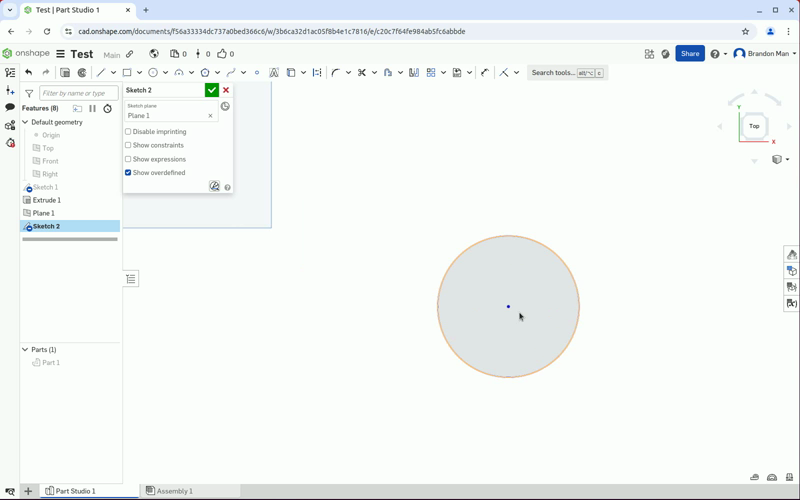
scroll(6)
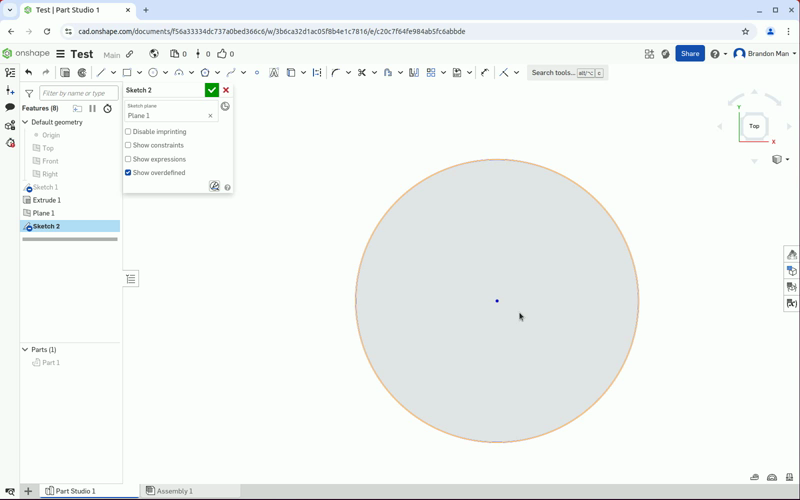
click(519, 312)
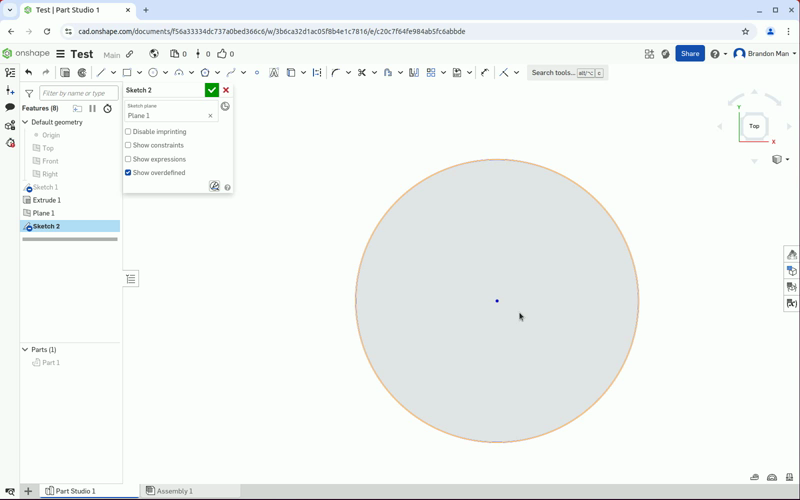
scroll(-6)
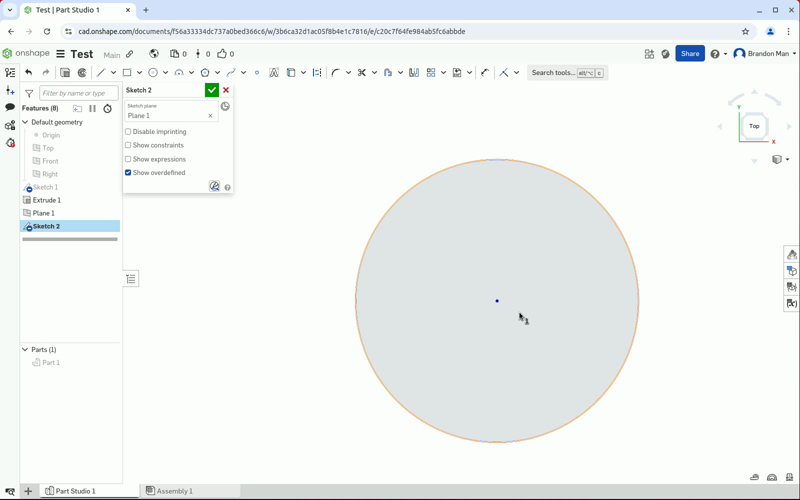
scroll(-6)
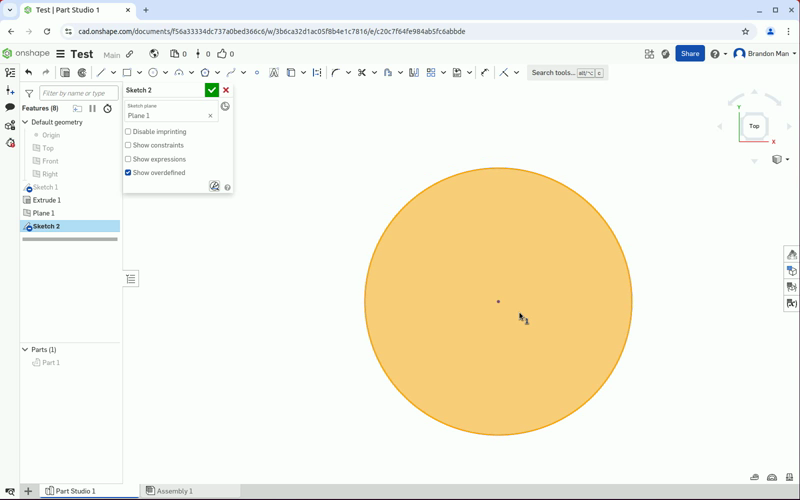
scroll(-6)
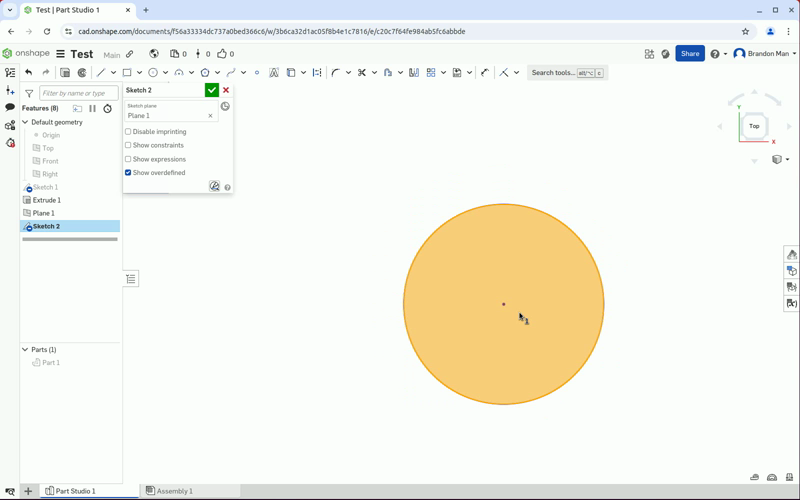
scroll(-6)
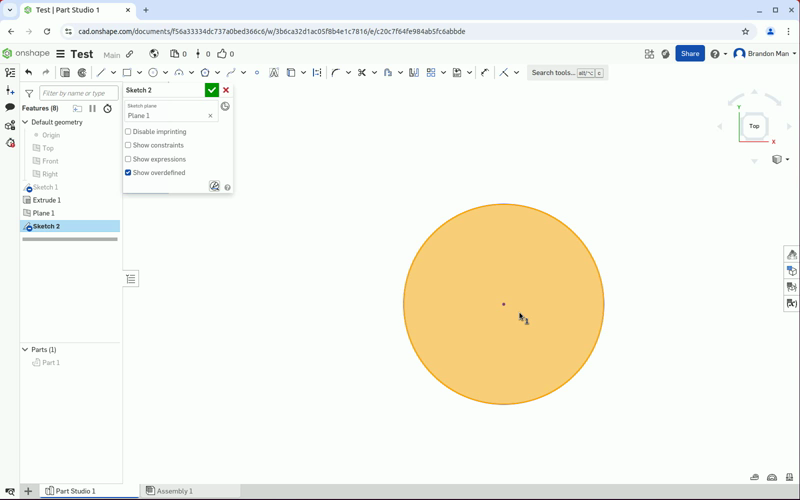
scroll(-6)
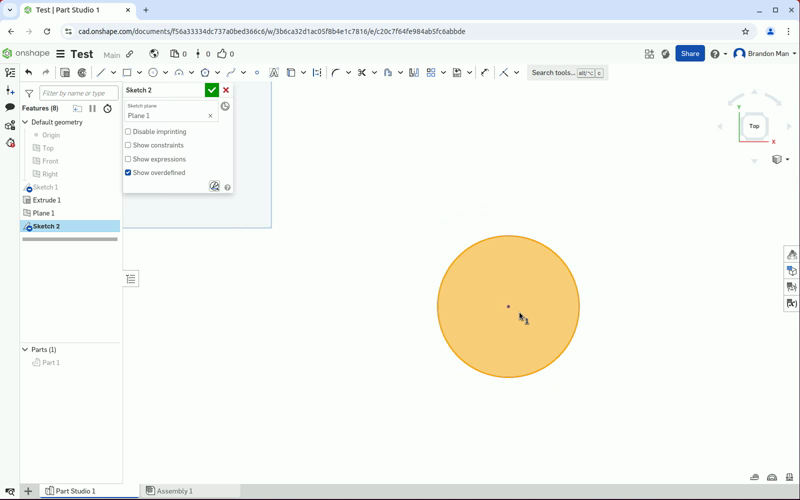
scroll(-6)
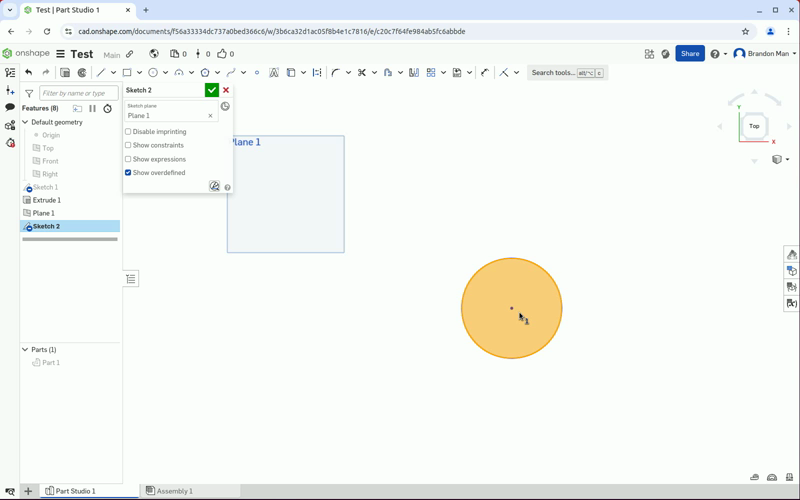
scroll(-6)
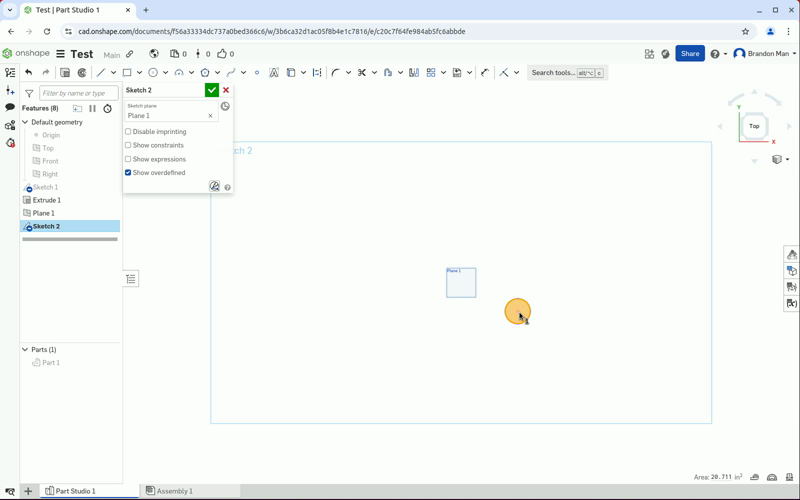
mouse_move(73, 352)
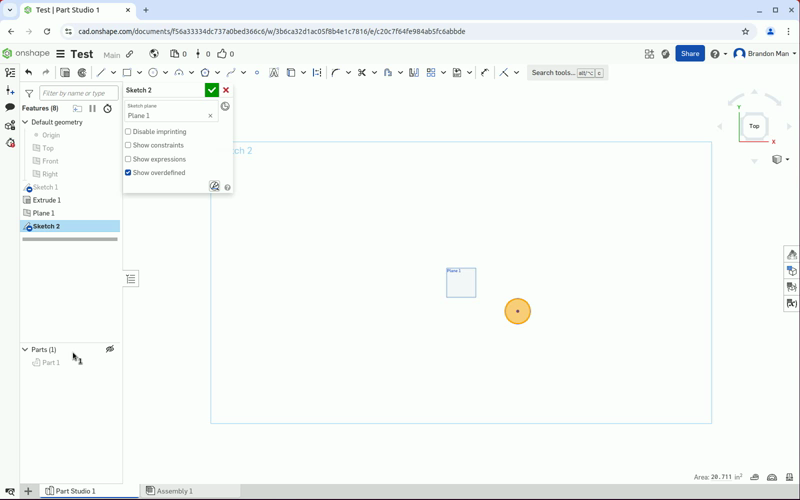
key(shift+y)
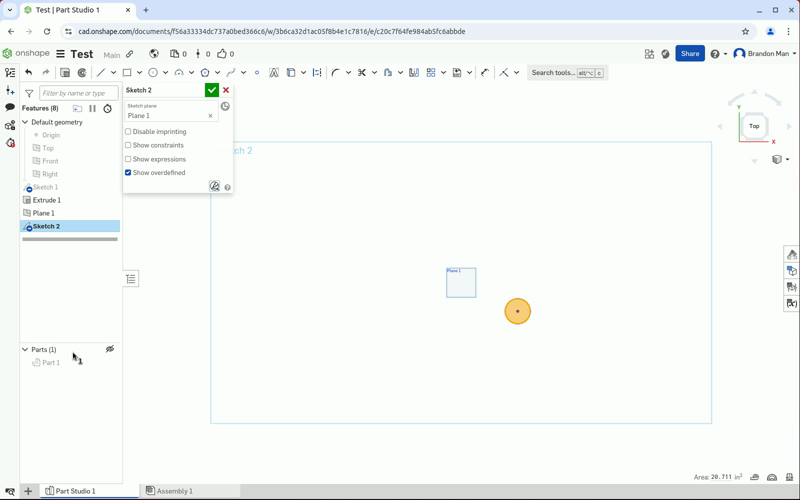
key(shift+e)
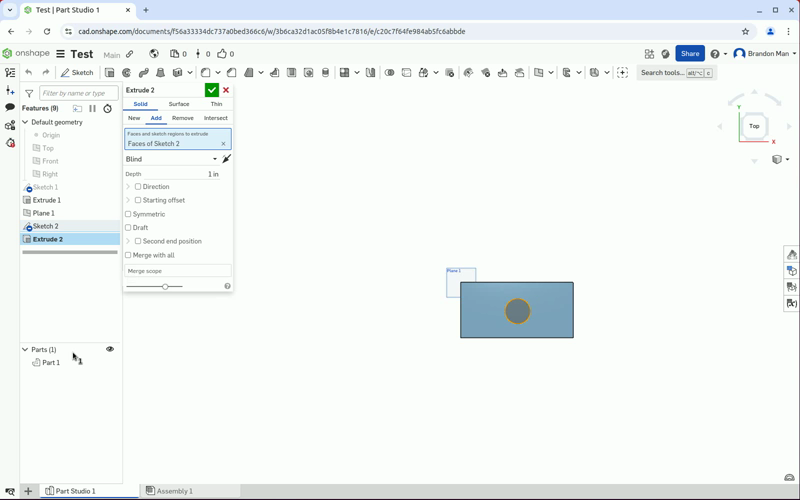
mouse_move(143, 106)
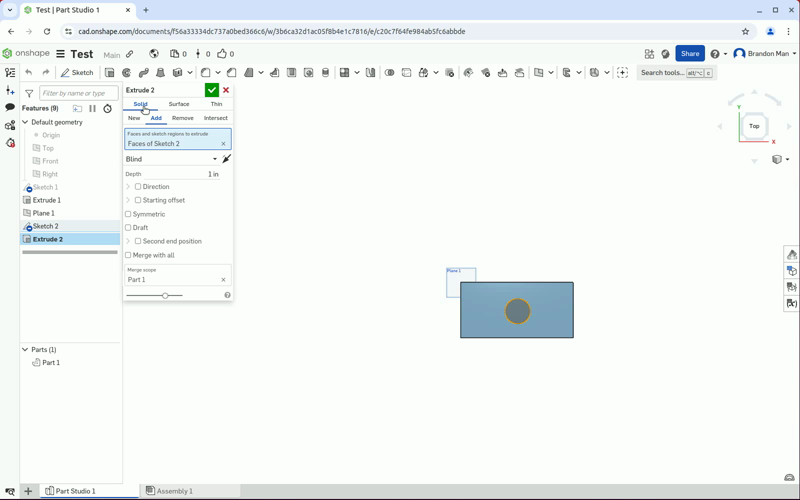
click(143, 106)
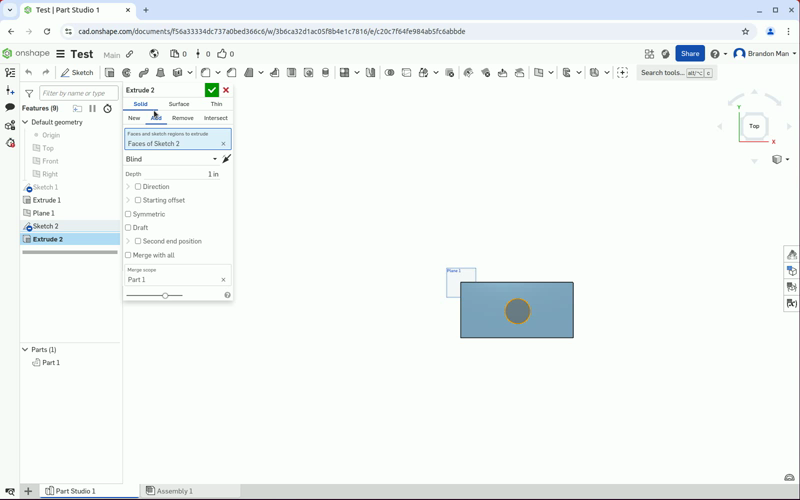
mouse_move(186, 120)
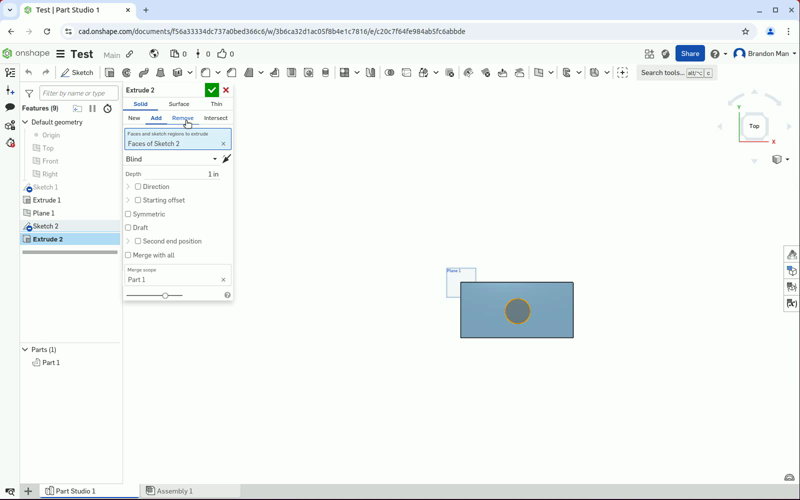
click(186, 120)
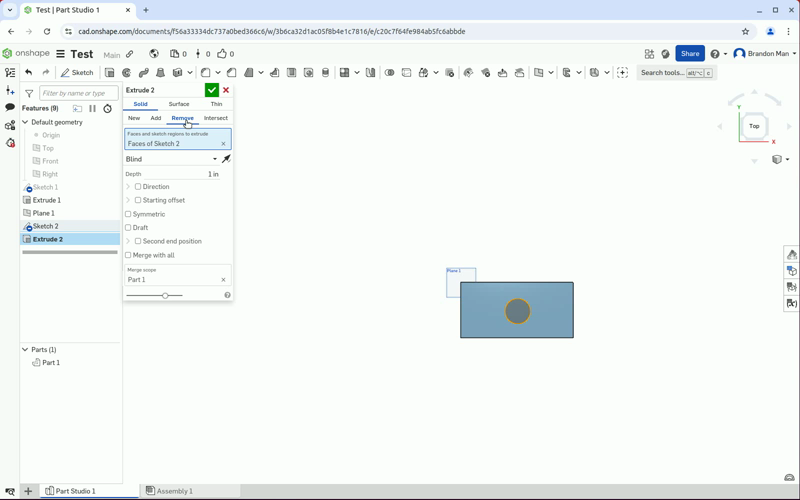
key(tab, 4)
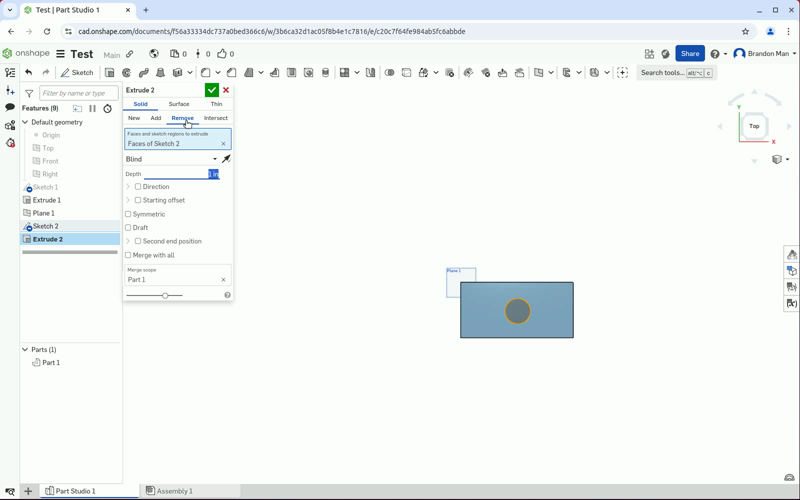
text(30.33)
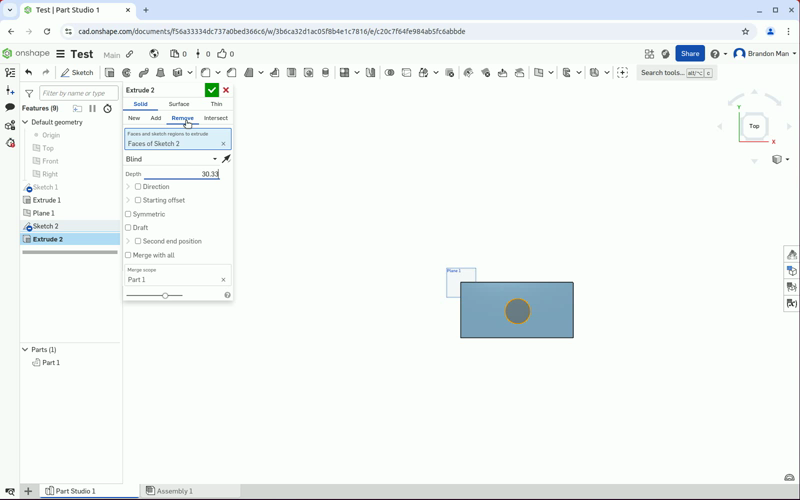
key(tab, 6)
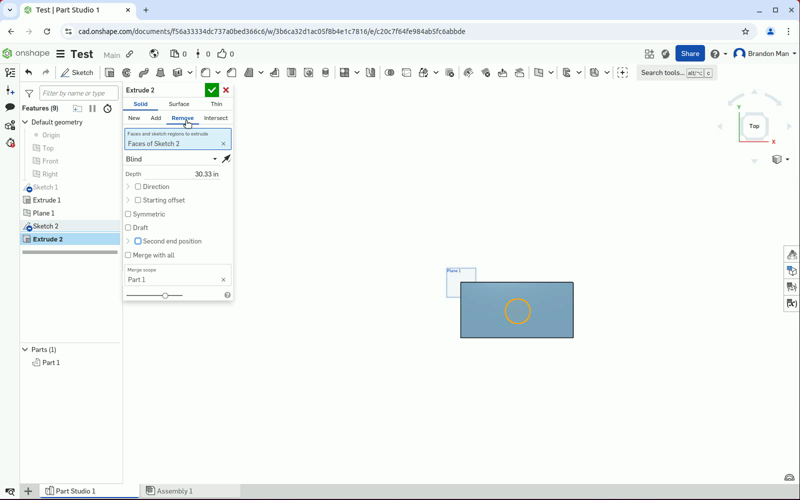
key(space)
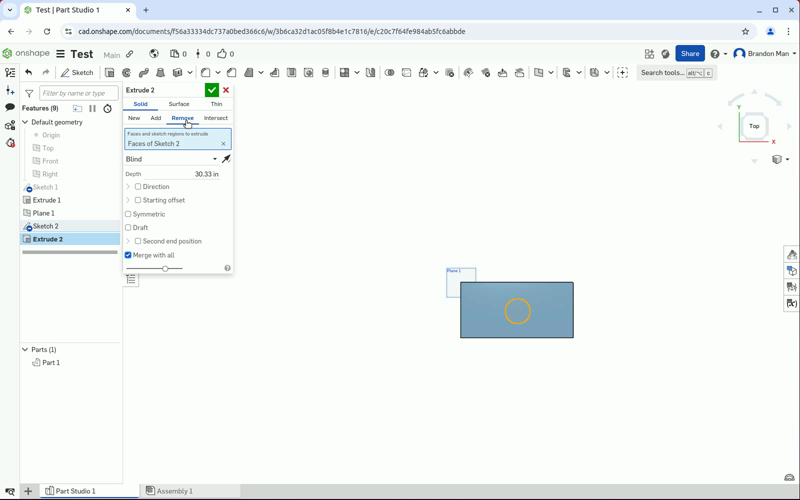
key(enter)
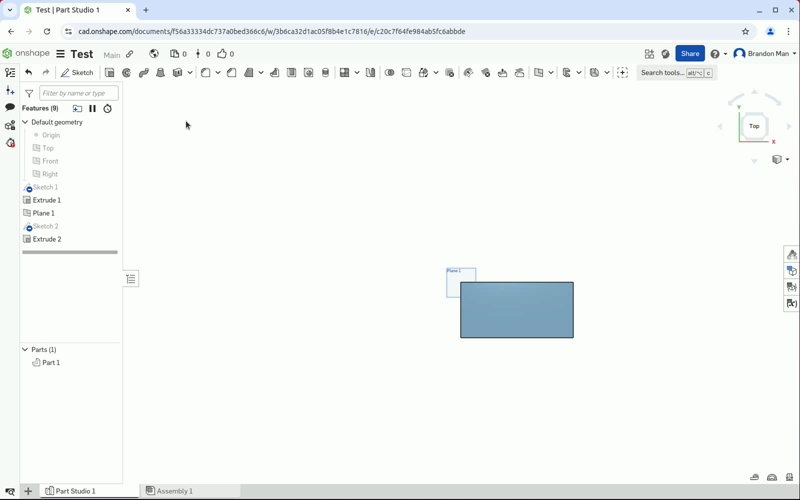
key(shift+h)
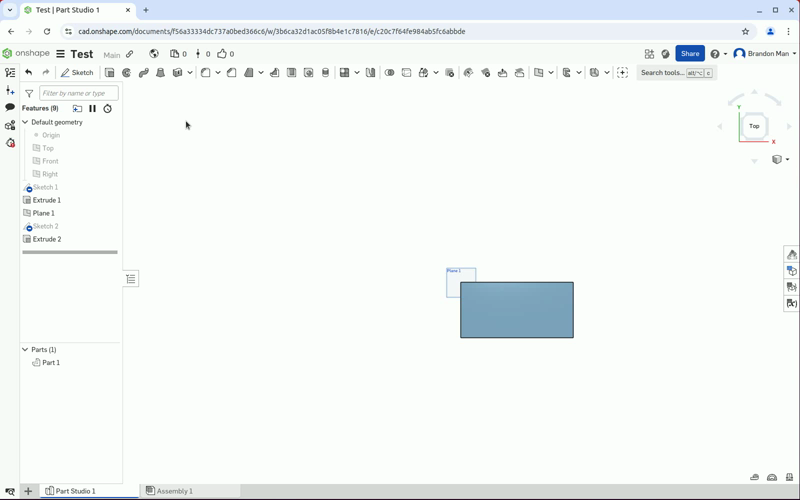
key(shift+h)
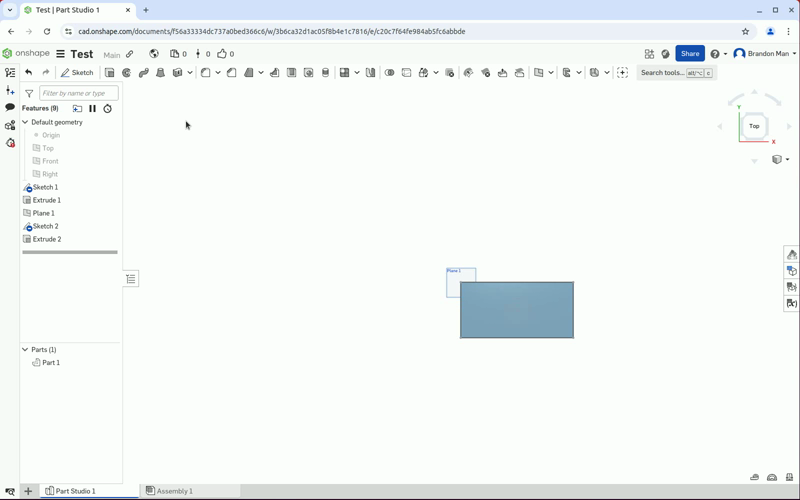
key(shift+7)
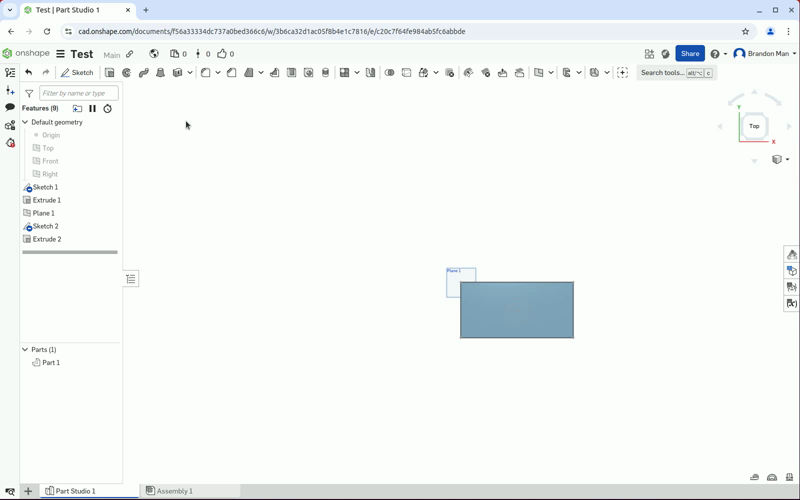
key(up, 3)
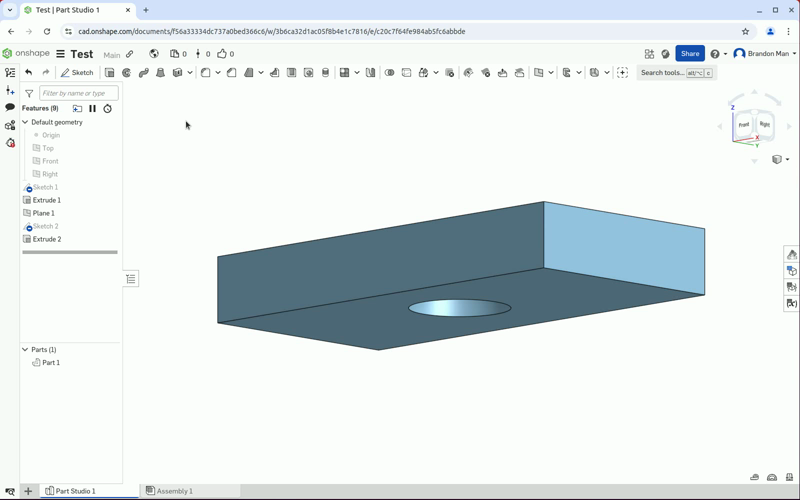
key(left, 3)
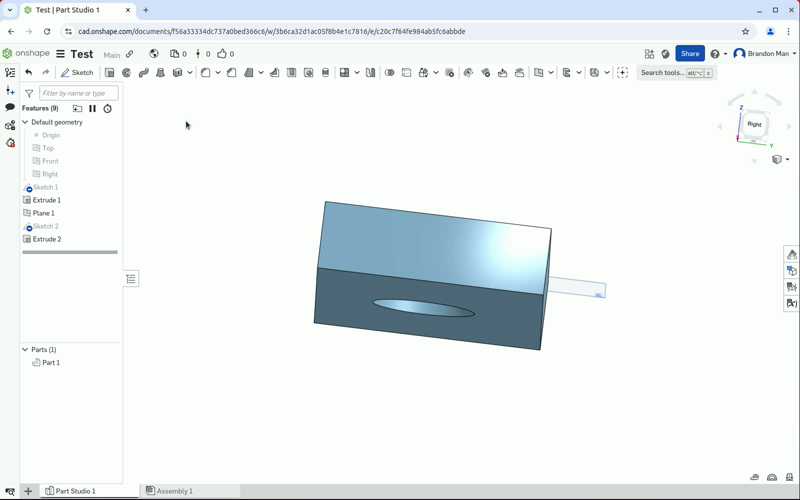
key(right, 3)
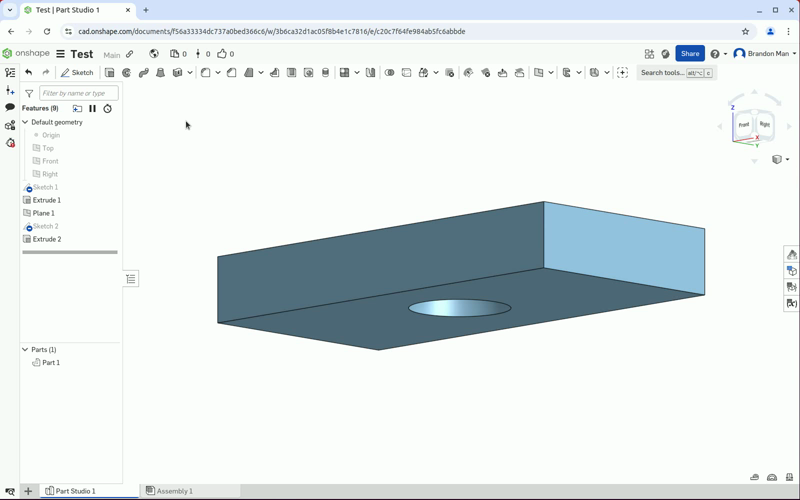
key(down, 3)
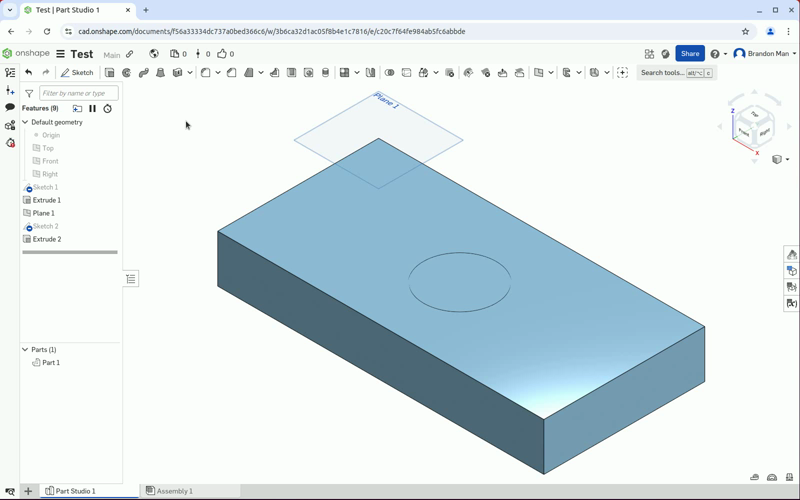
mouse_move(73, 189)
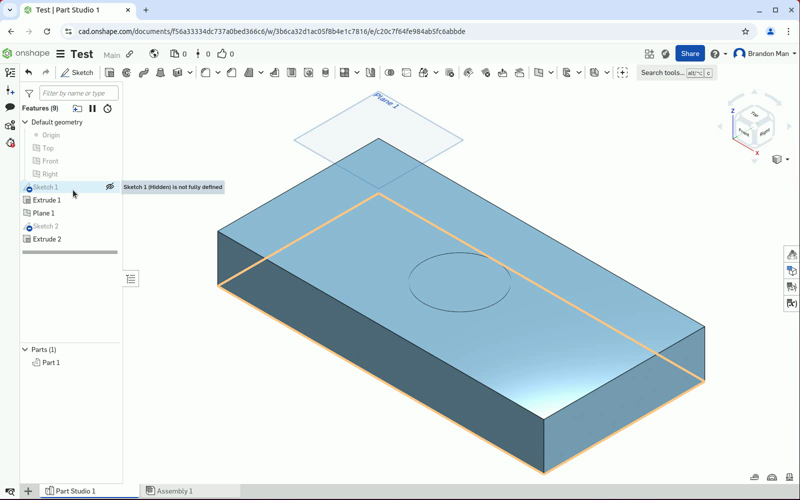
click(73, 189)